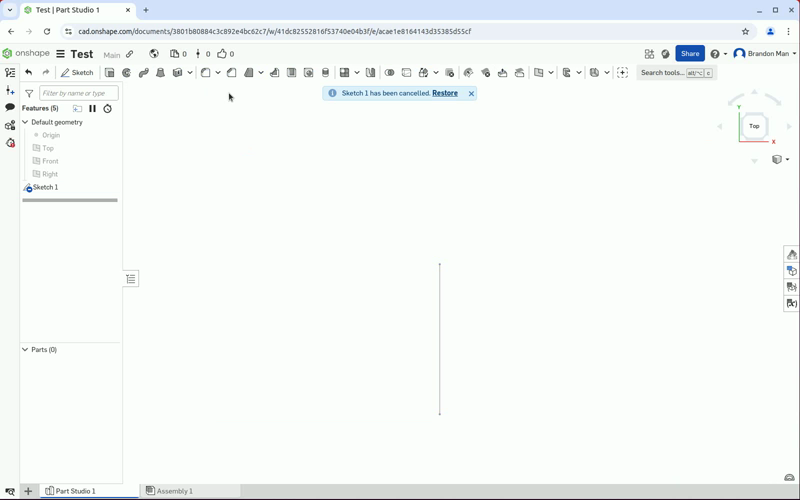
key(shift+h)
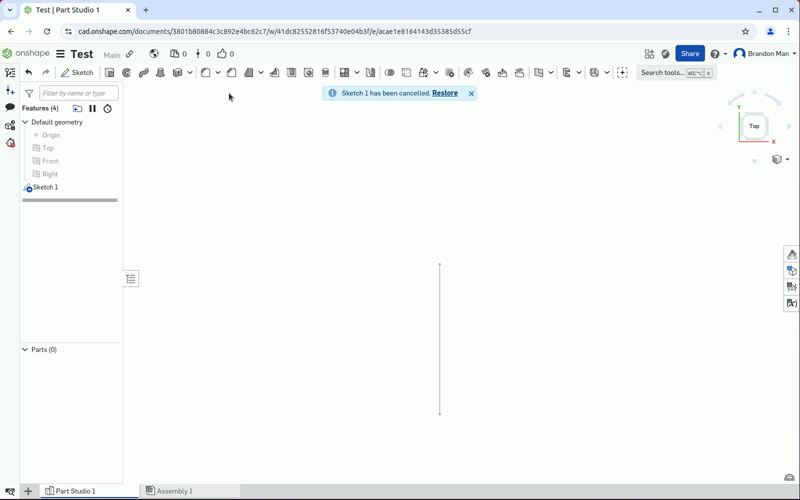
key(shift+s)
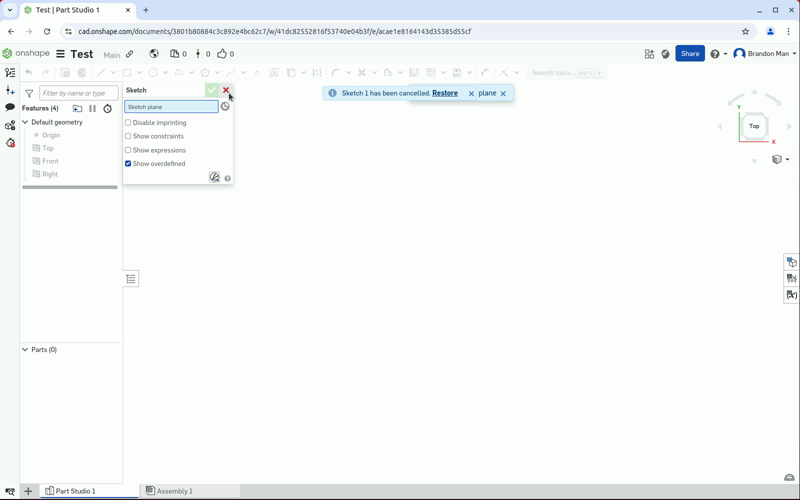
mouse_move(73, 150)
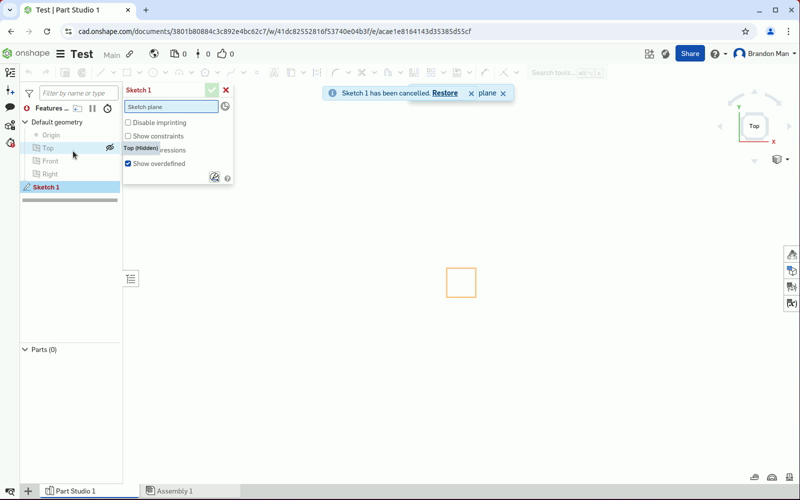
click(73, 150)
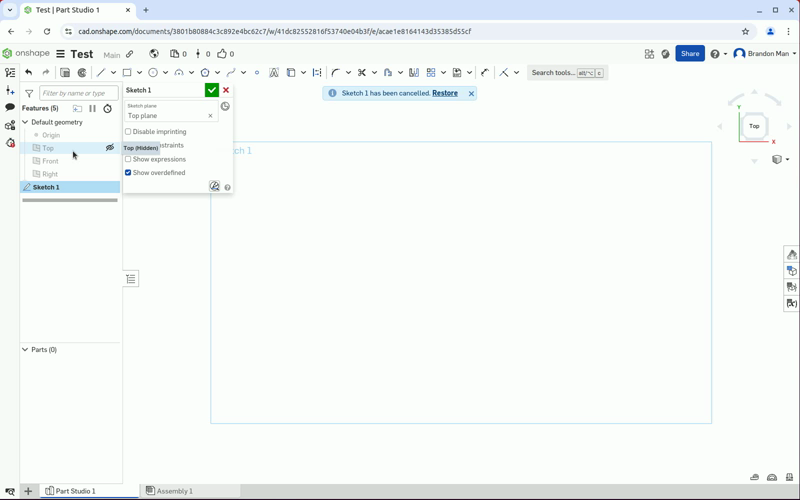
mouse_move(73, 352)
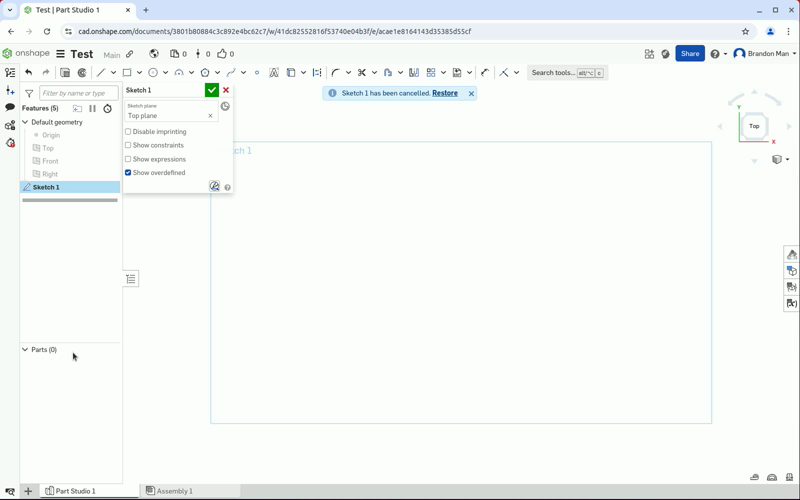
key(y)
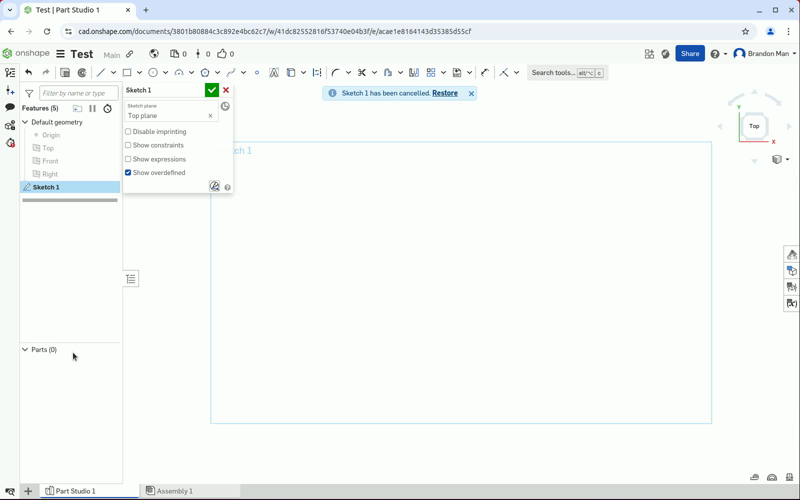
key(c)
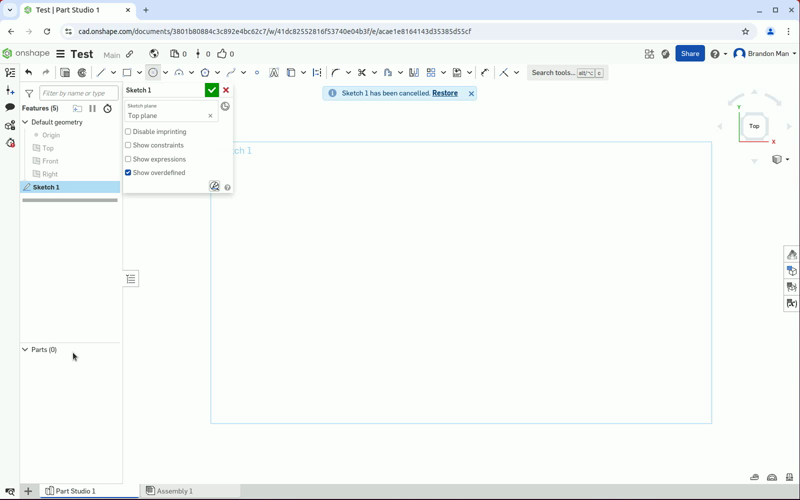
key_down(shift)
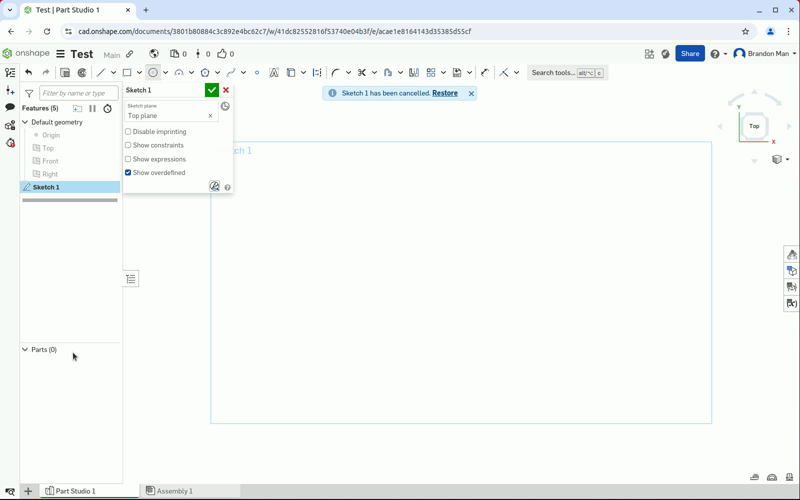
mouse_move(461, 282)
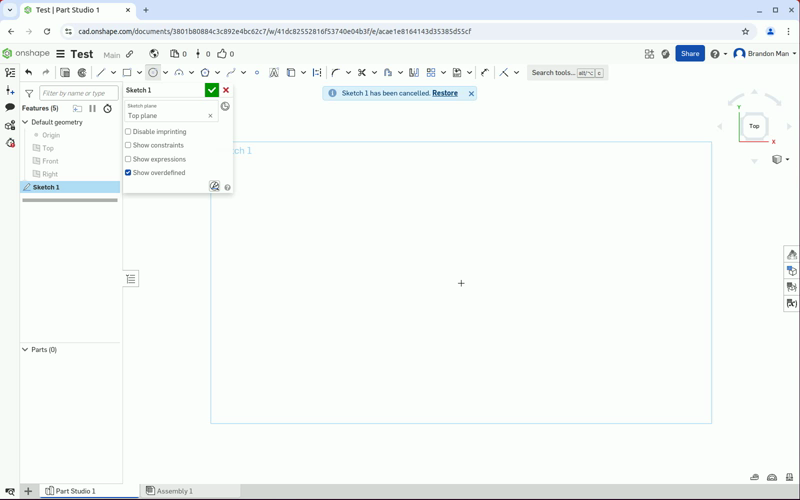
click(461, 282)
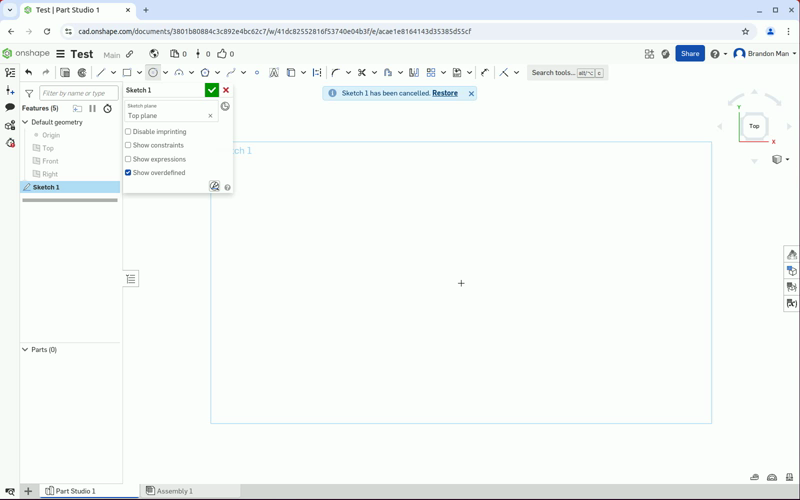
key_up(shift)
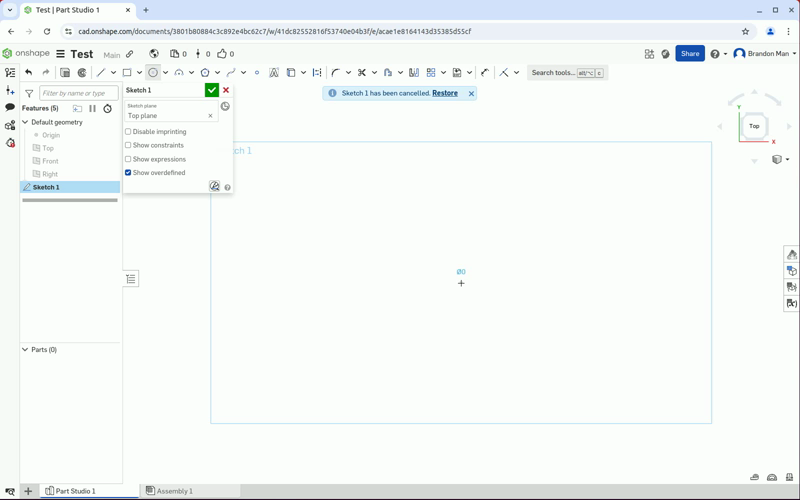
mouse_move(574, 282)
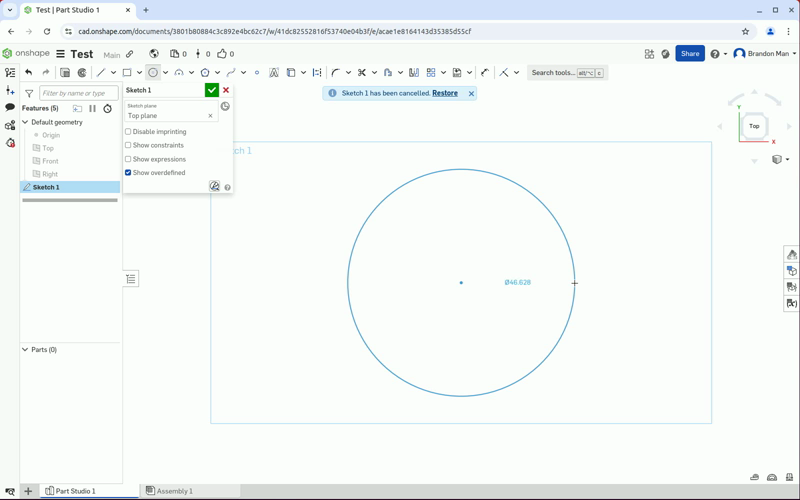
click(574, 282)
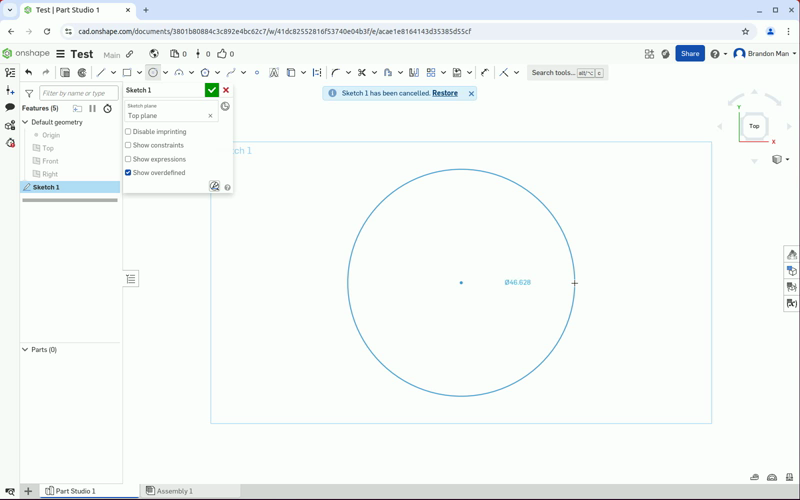
key(esc)
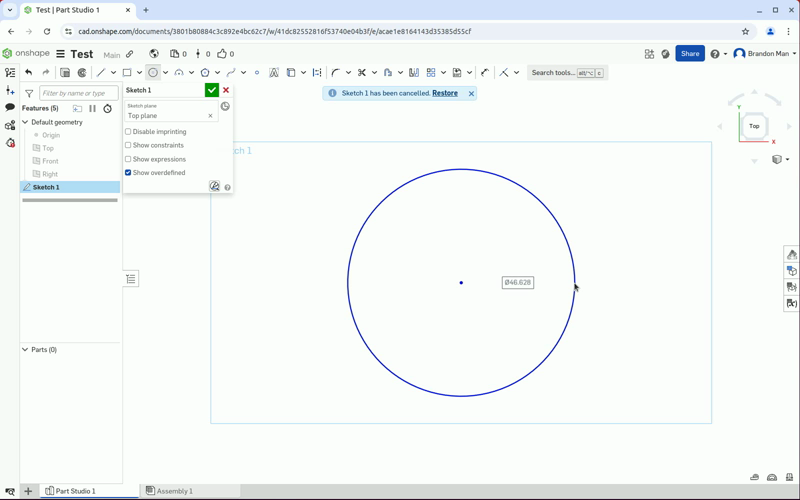
mouse_move(442, 296)
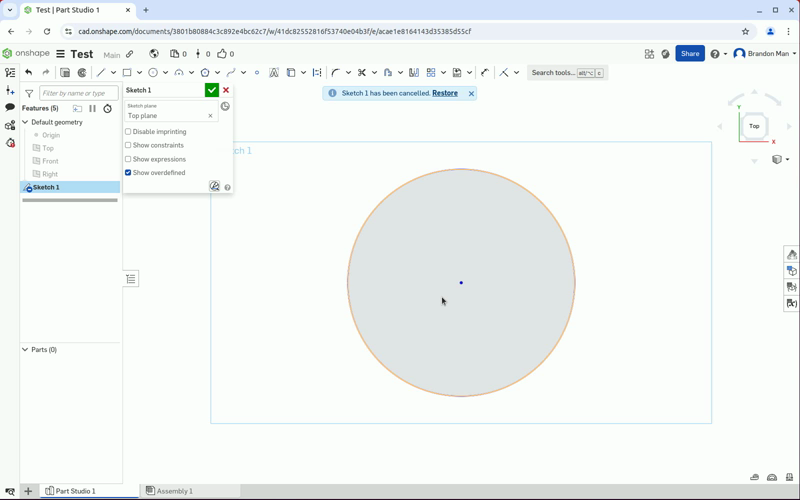
click(442, 296)
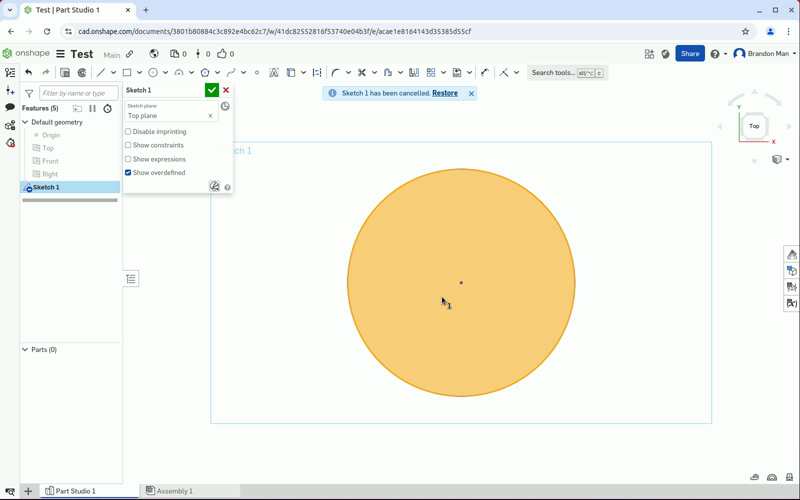
mouse_move(73, 352)
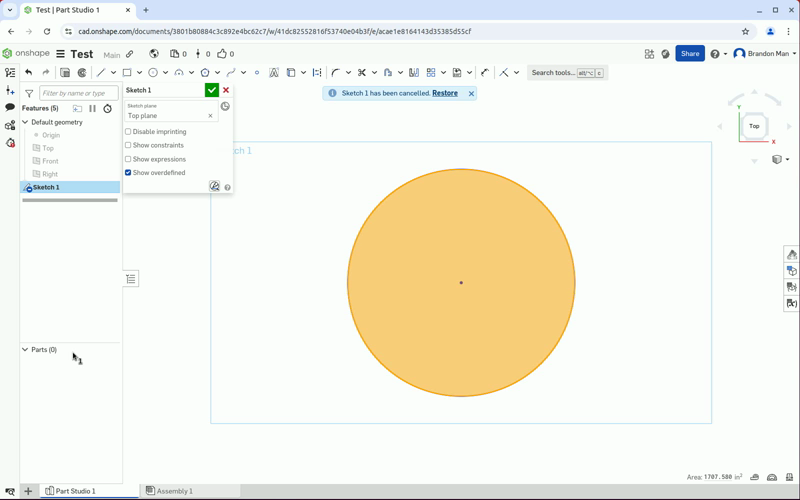
key(shift+y)
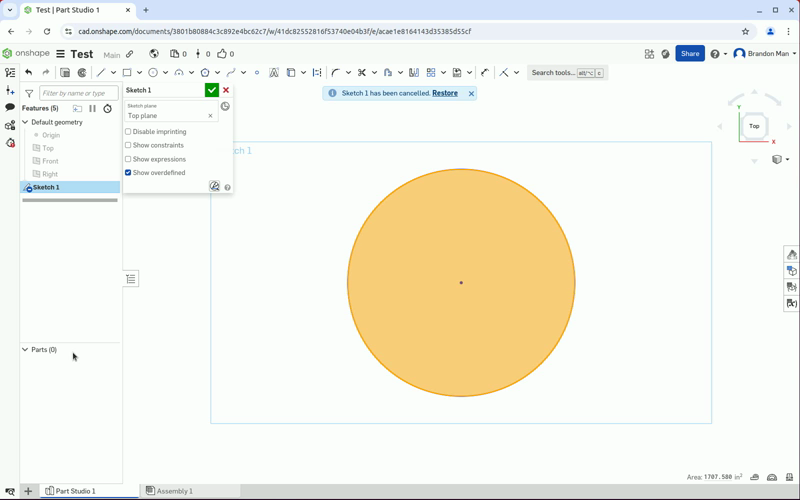
key(shift+e)
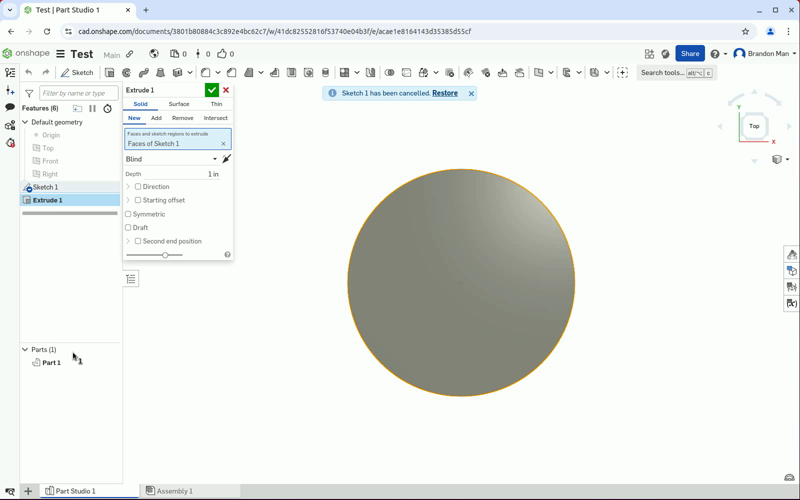
mouse_move(143, 106)
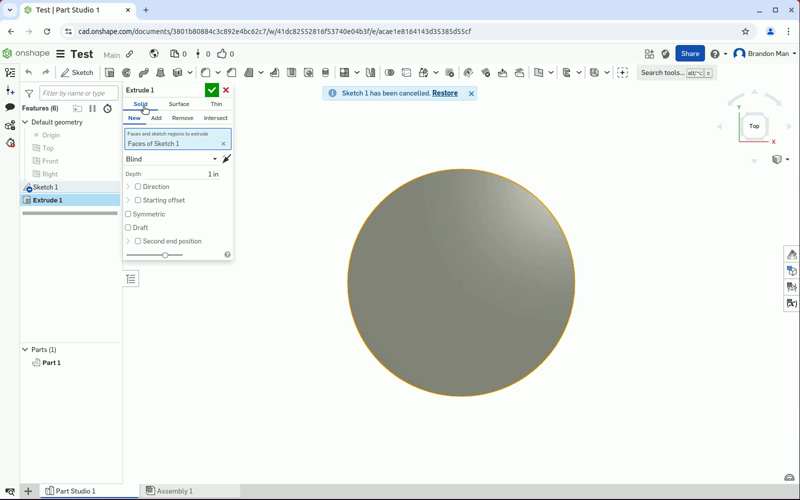
click(143, 106)
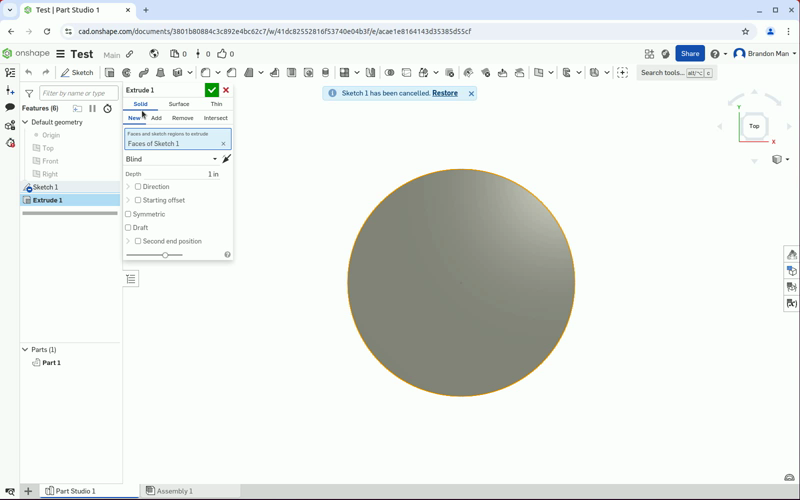
mouse_move(137, 120)
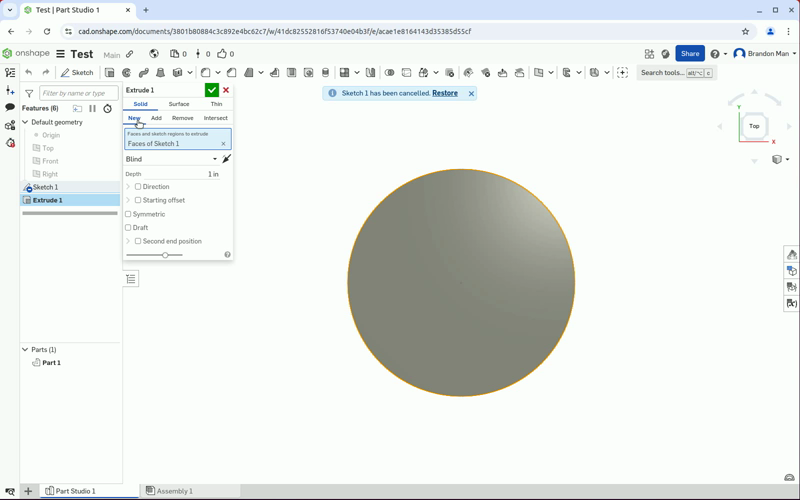
click(137, 120)
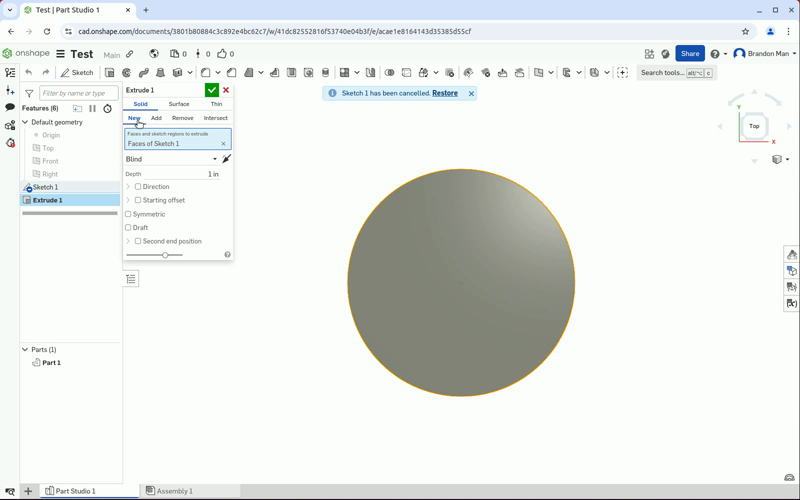
key(tab, 4)
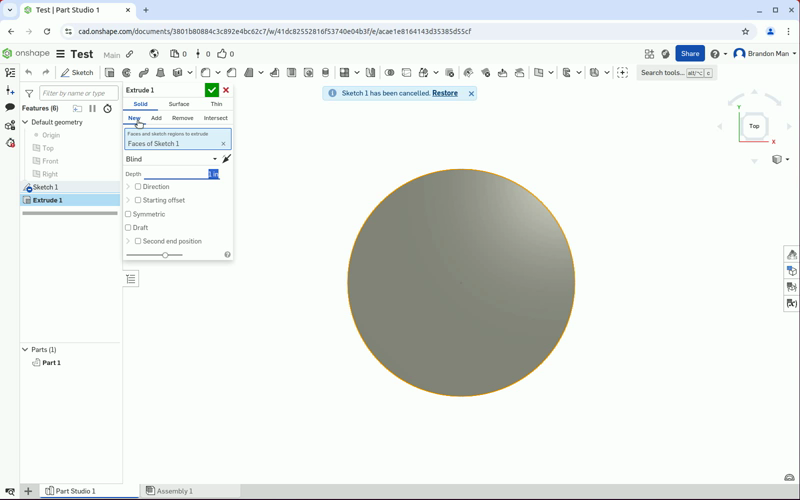
text(19.257)
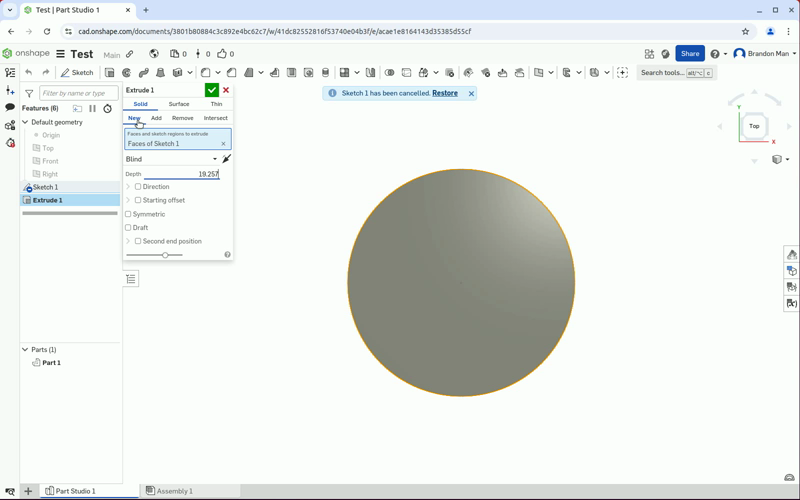
key(enter)
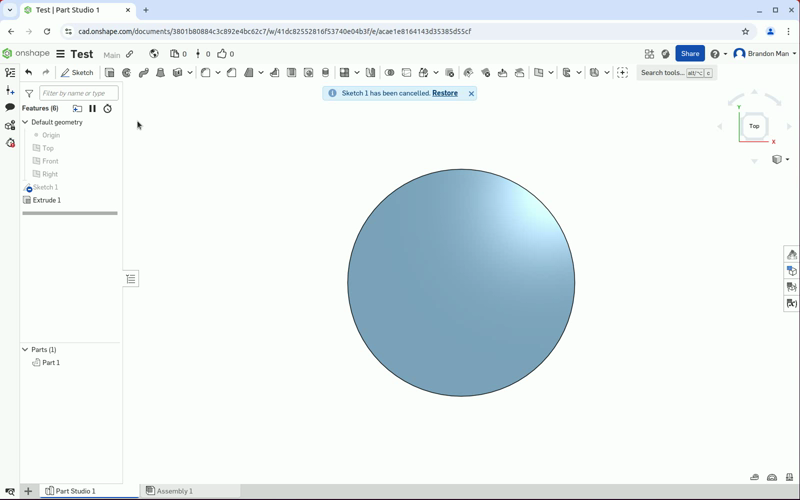
key(shift+h)
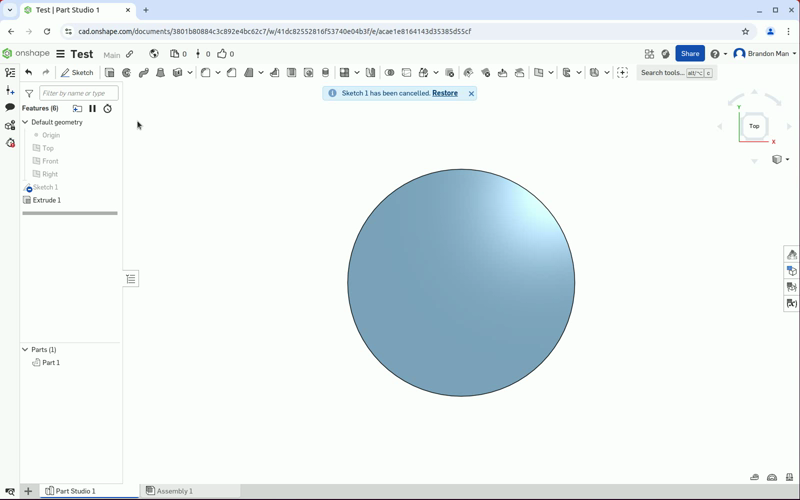
key(shift+h)
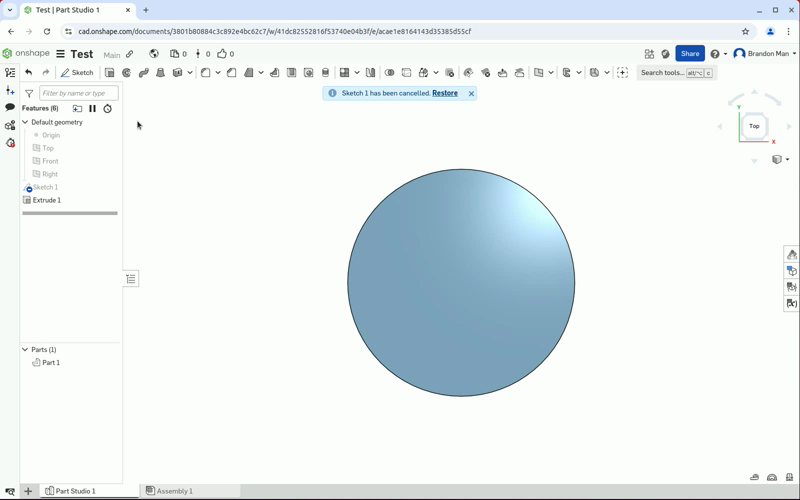
mouse_move(73, 189)
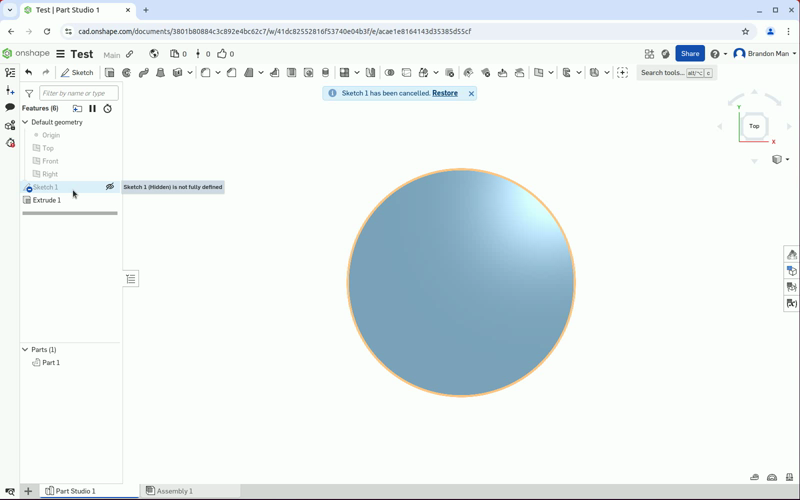
click(73, 189)
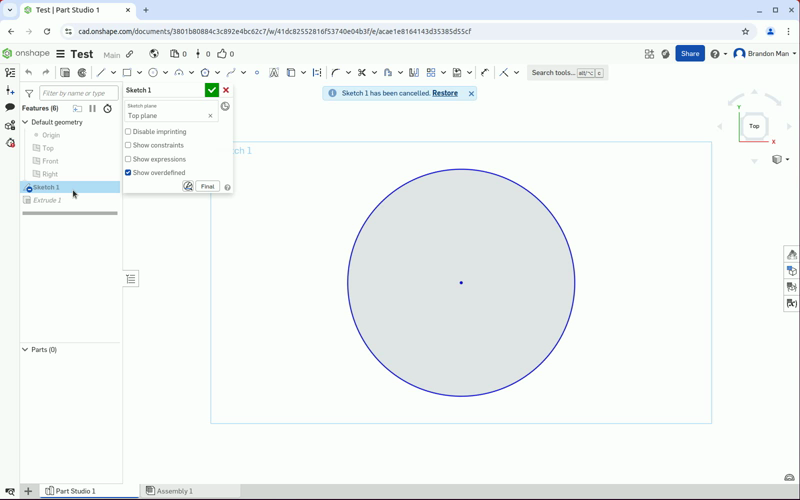
mouse_move(229, 92)
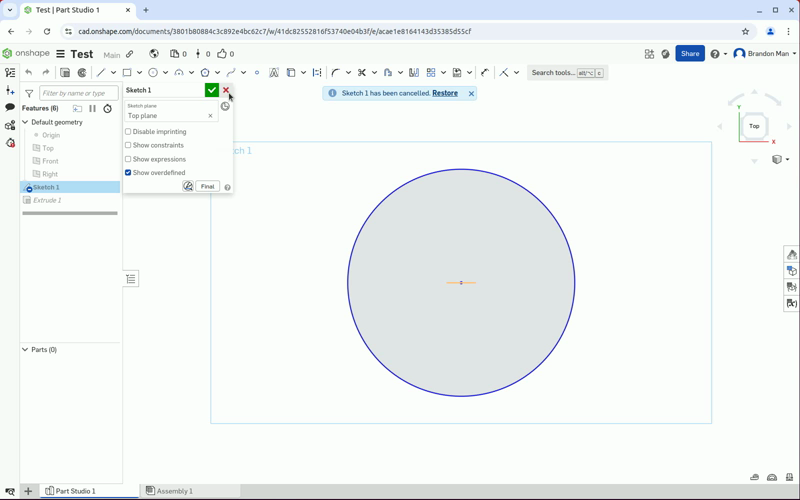
click(229, 92)
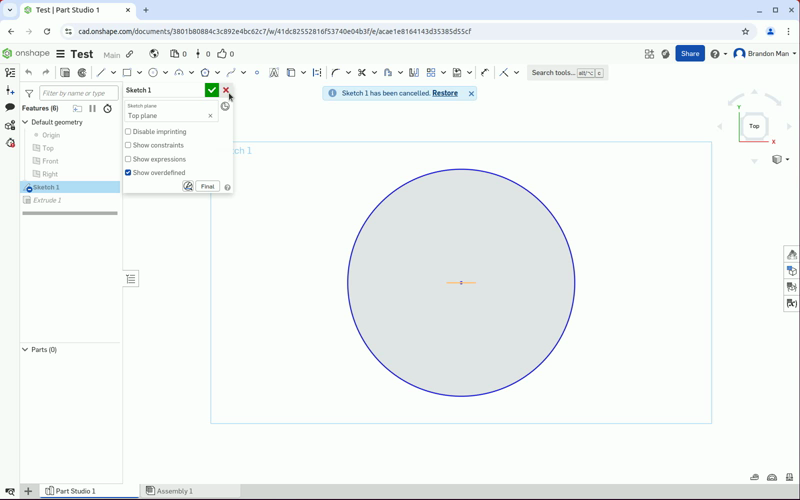
key(shift+s)
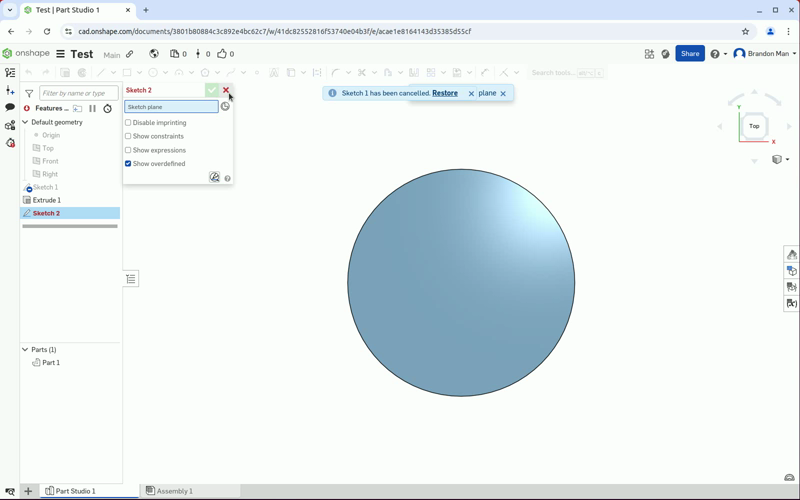
mouse_move(73, 150)
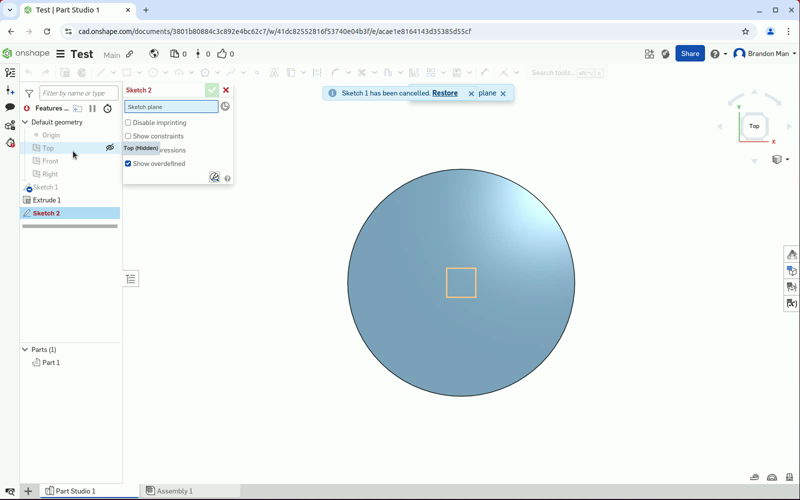
click(73, 150)
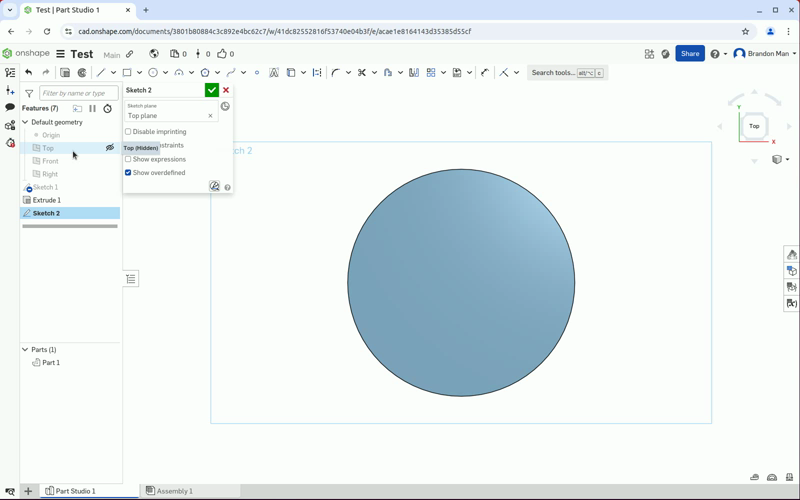
mouse_move(73, 352)
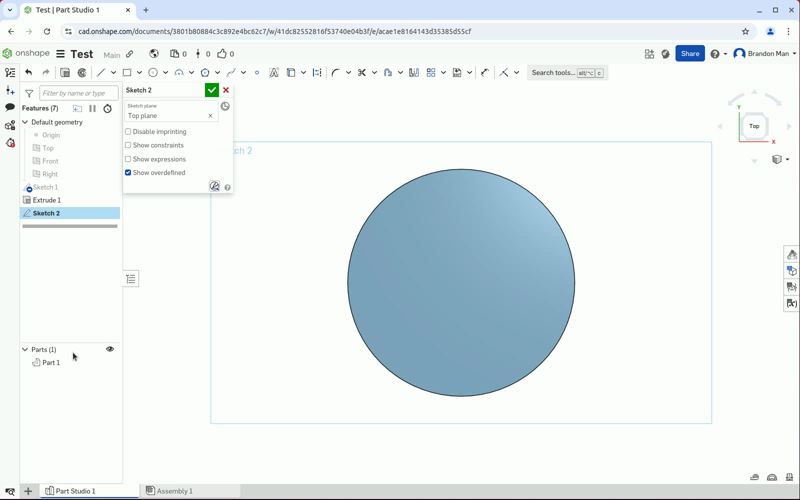
key(y)
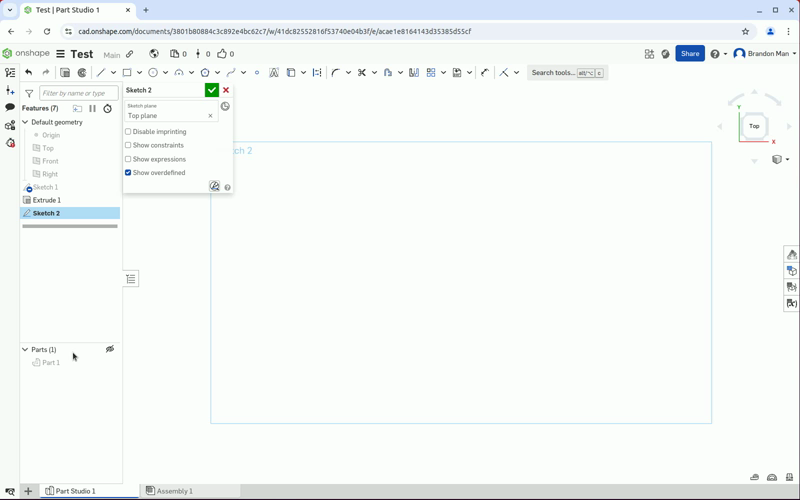
key(c)
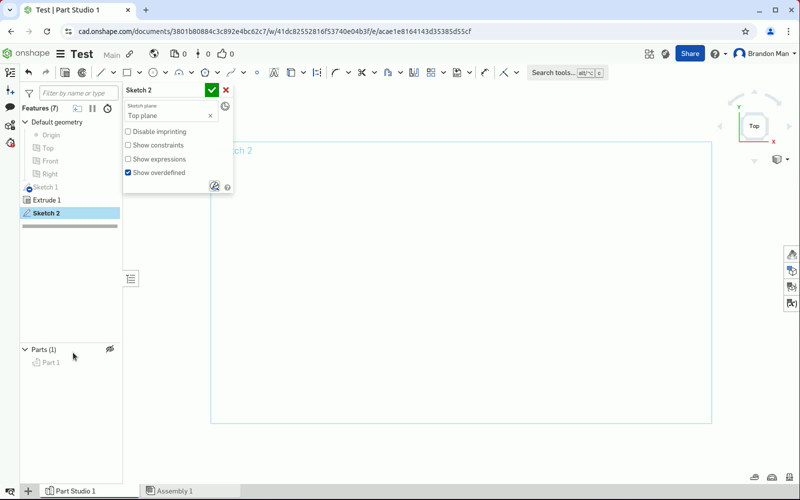
key_down(shift)
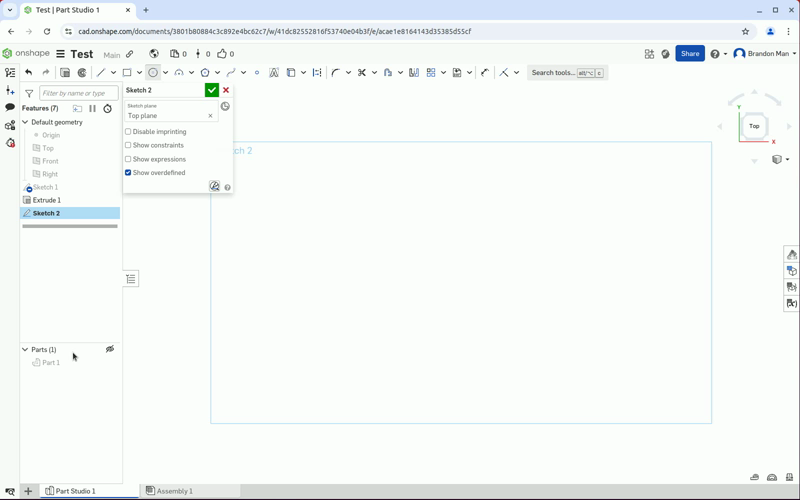
mouse_move(414, 145)
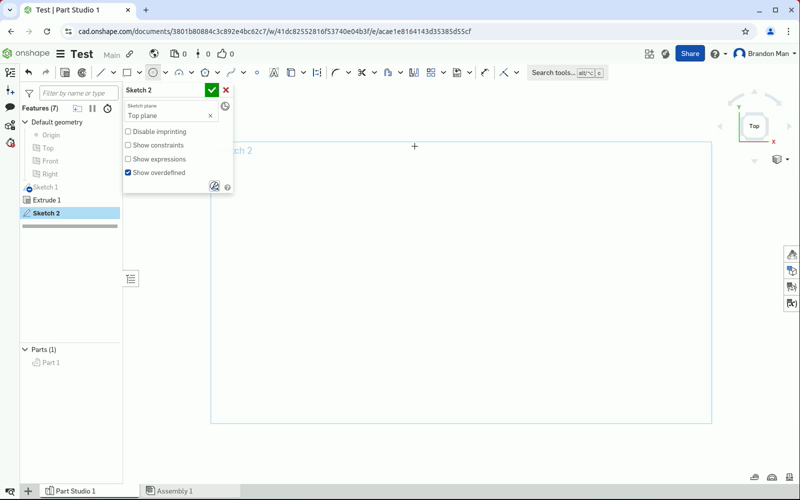
click(414, 145)
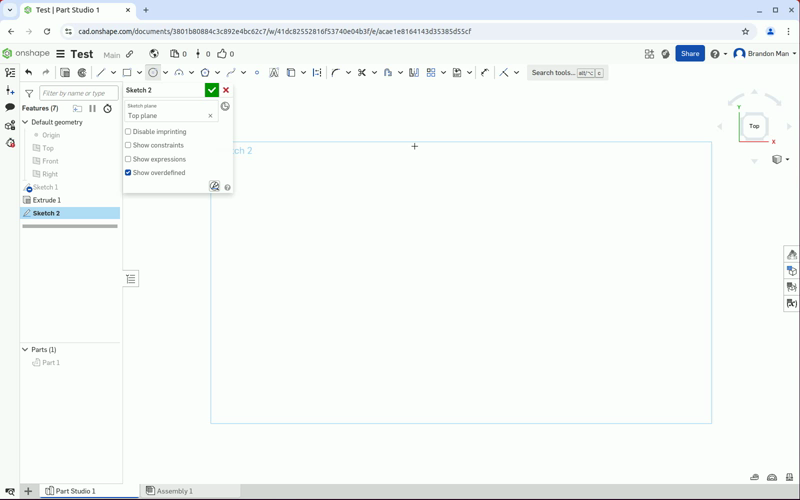
key_up(shift)
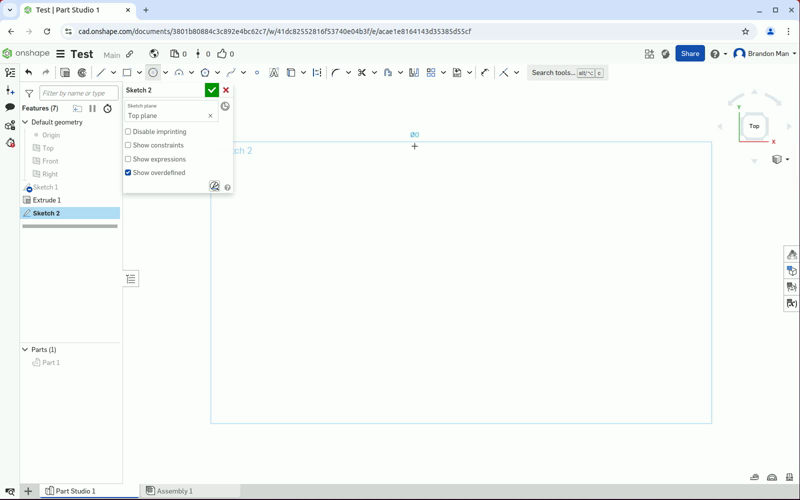
mouse_move(518, 145)
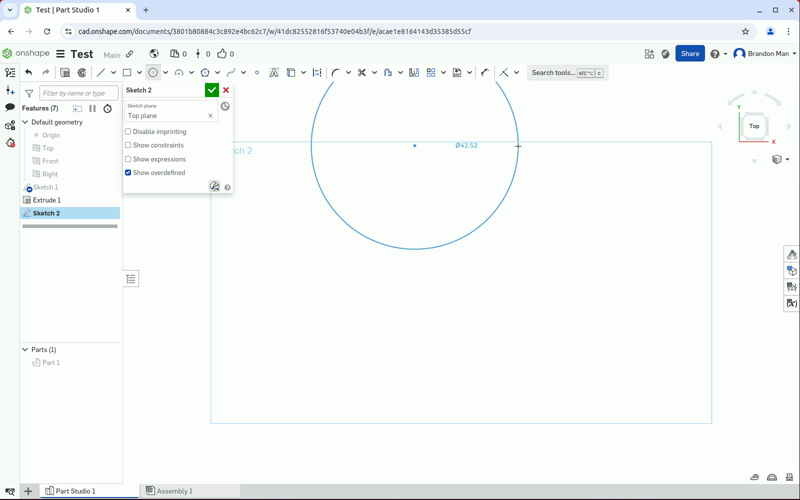
click(518, 145)
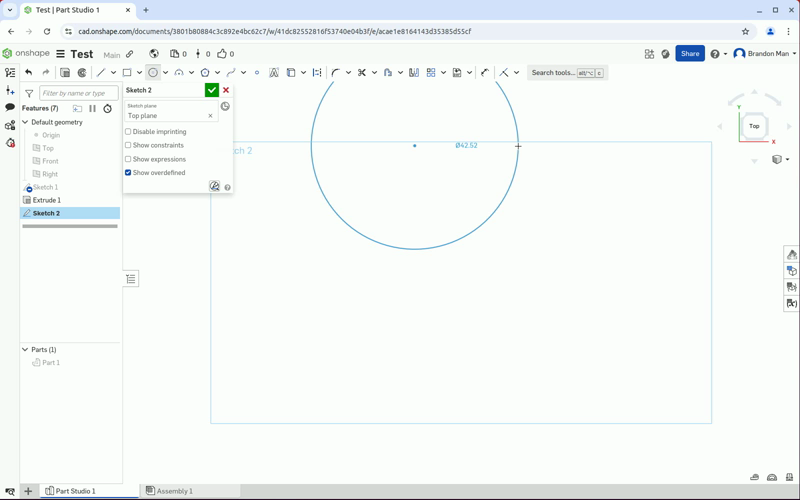
key(esc)
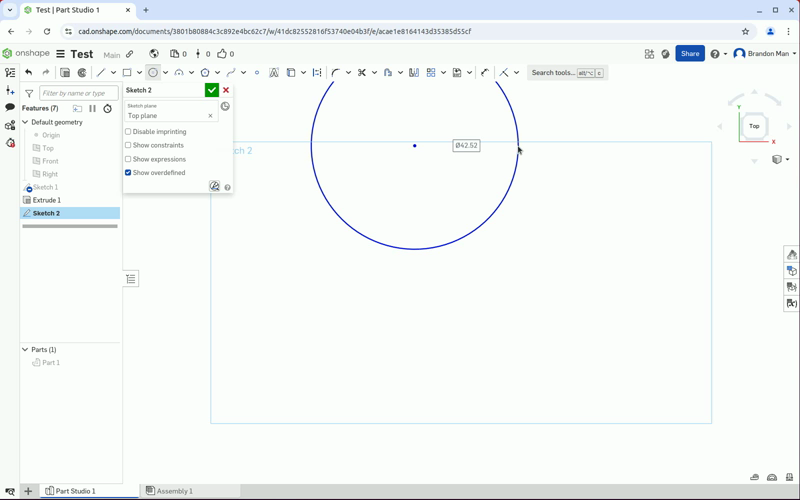
mouse_move(337, 157)
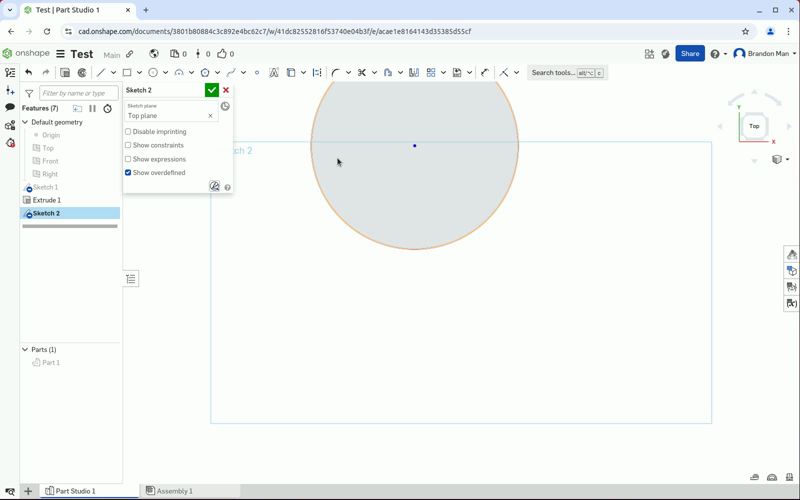
click(337, 157)
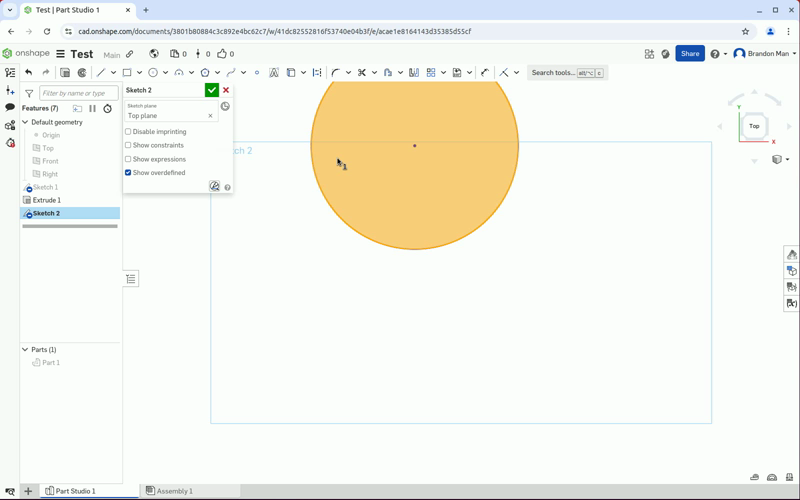
mouse_move(73, 352)
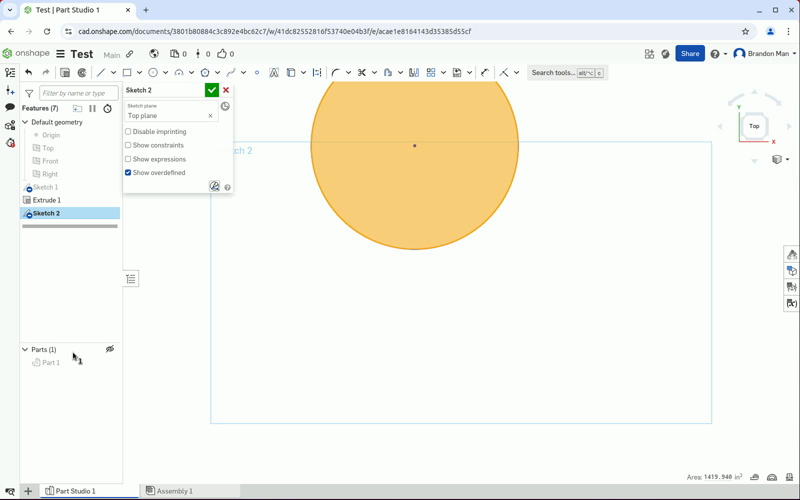
key(shift+y)
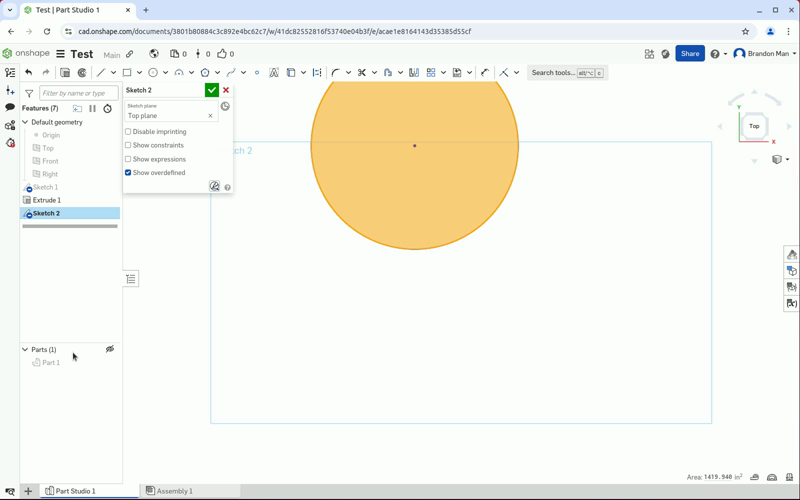
key(shift+e)
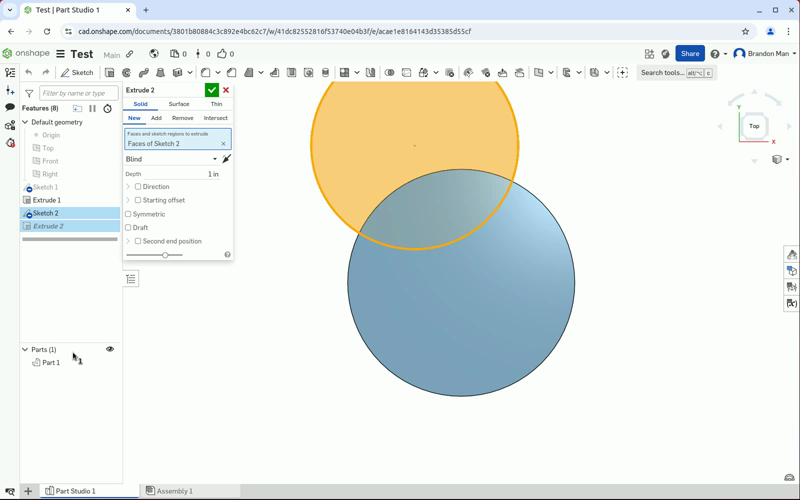
mouse_move(143, 106)
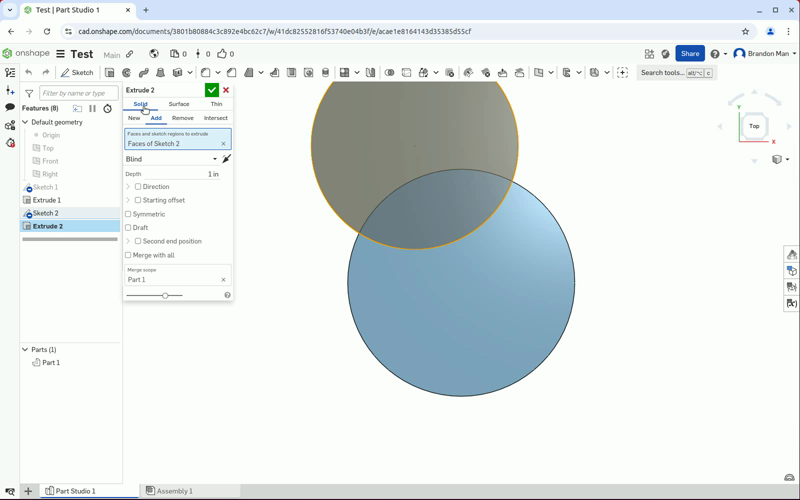
click(143, 106)
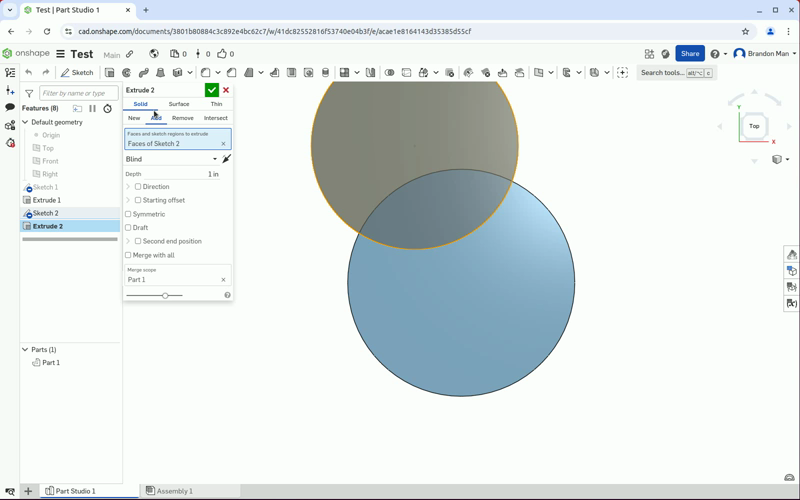
mouse_move(186, 120)
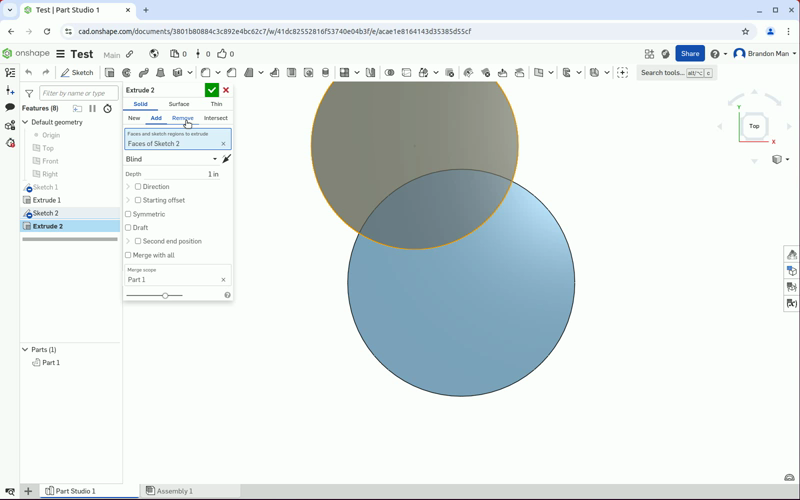
click(186, 120)
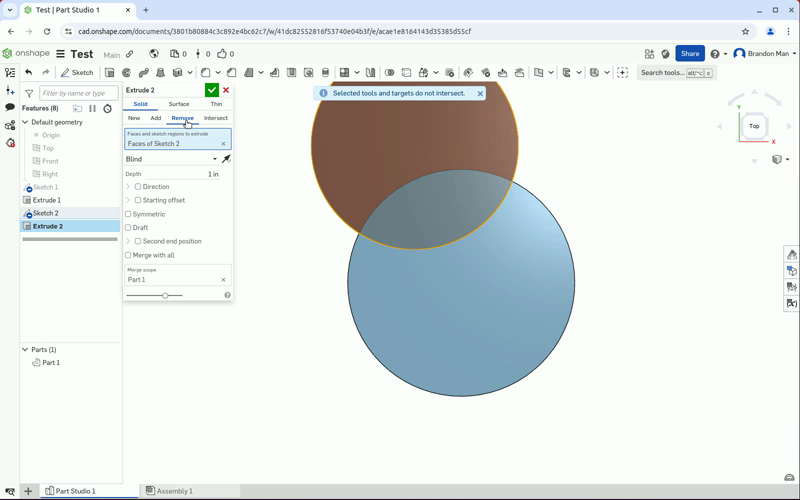
key(tab, 4)
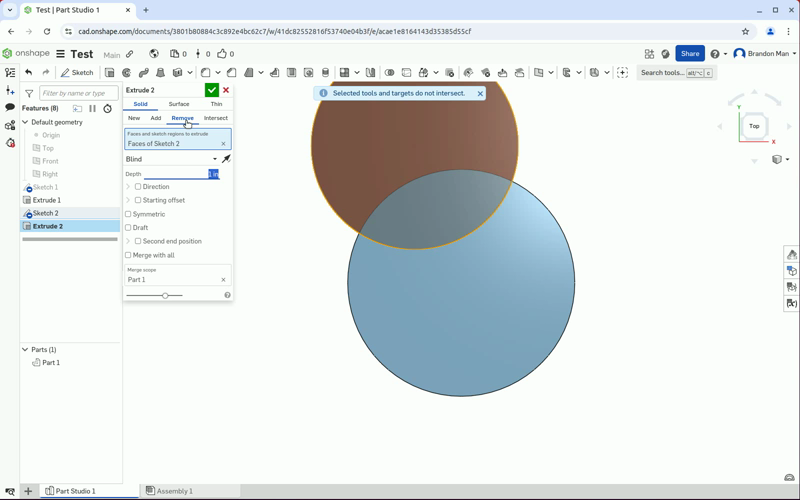
text(19.257)
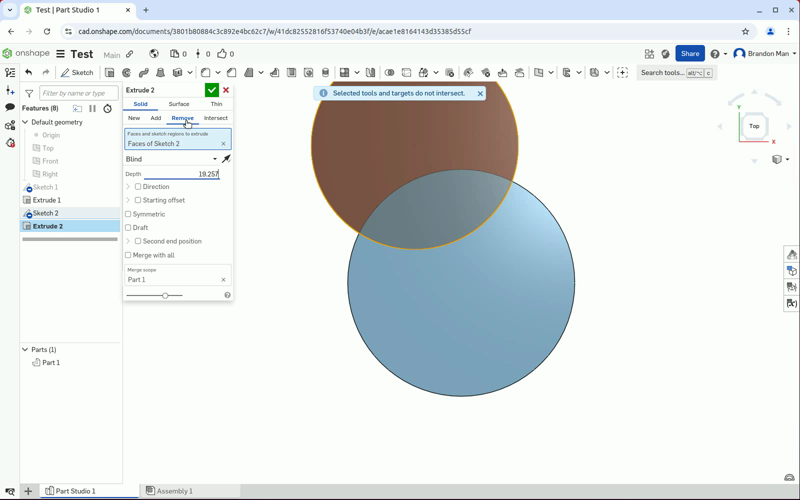
key(tab, 6)
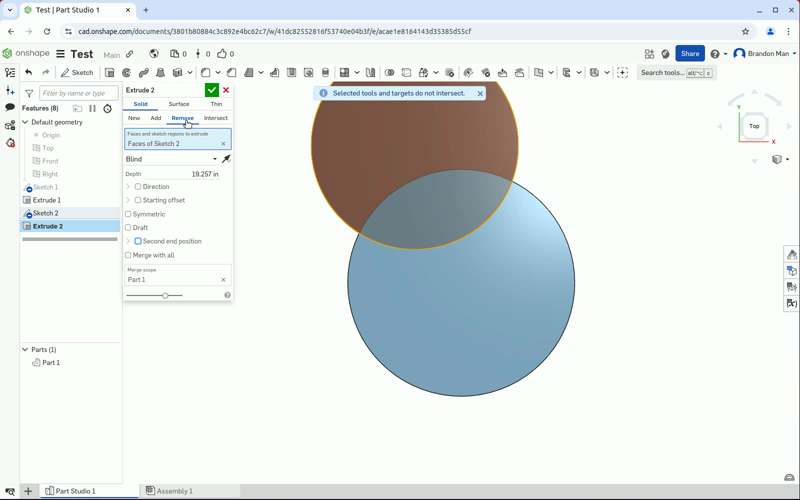
key(space)
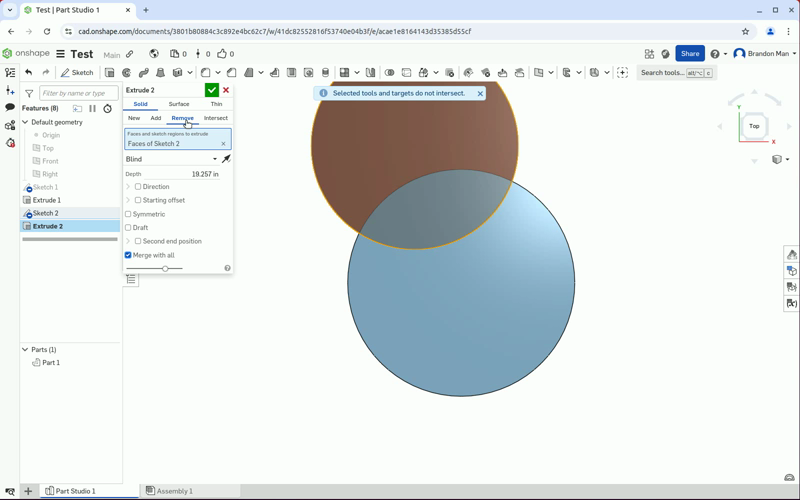
key(enter)
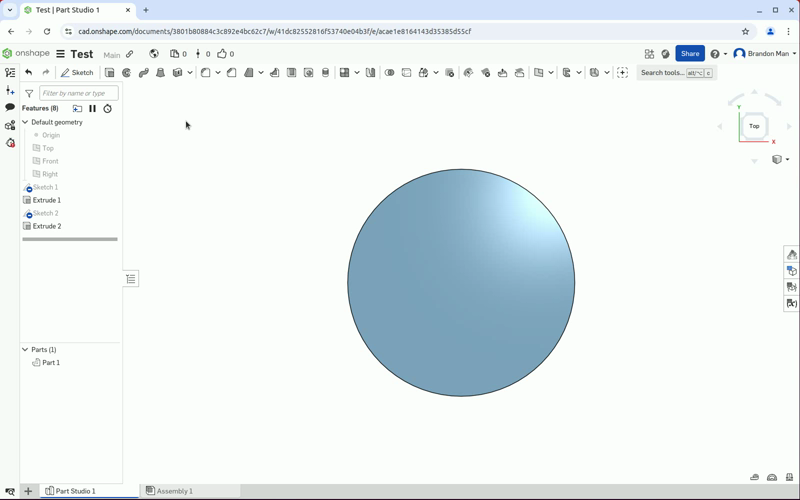
key(shift+h)
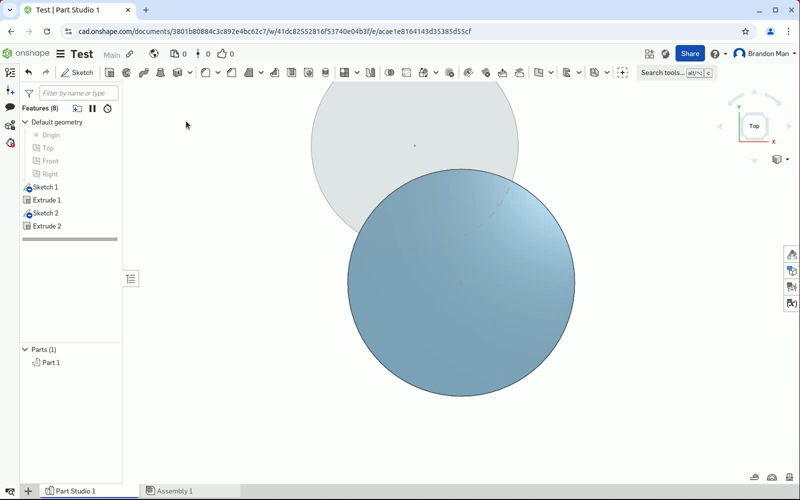
key(shift+h)
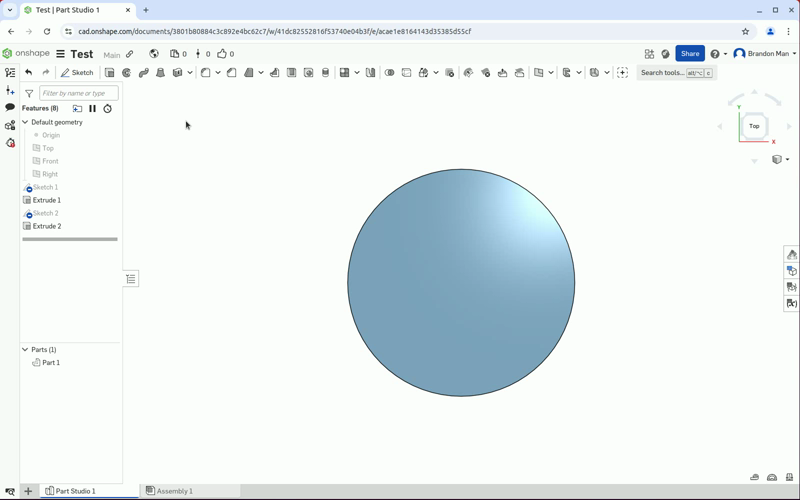
mouse_move(73, 189)
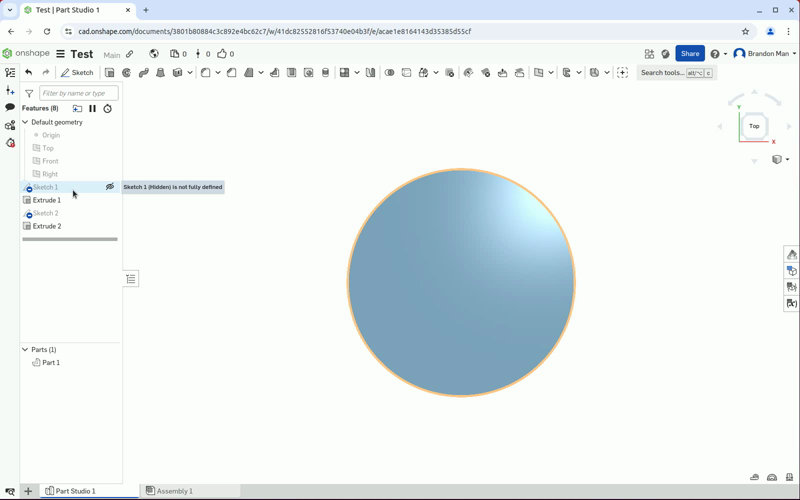
click(73, 189)
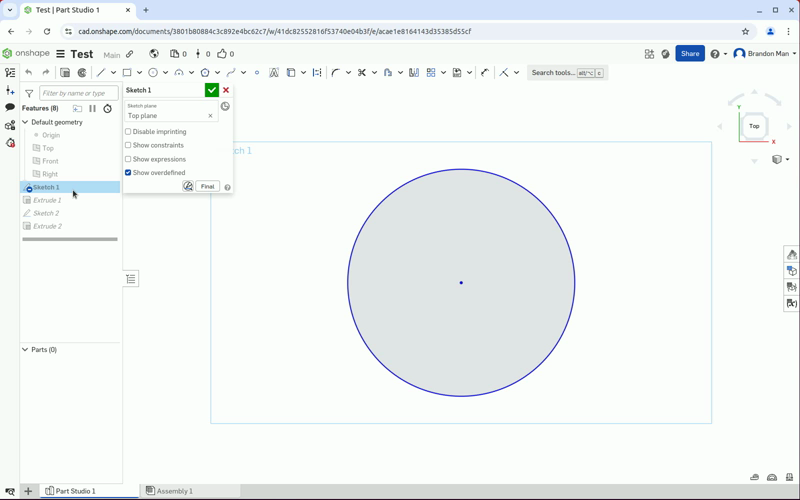
mouse_move(229, 92)
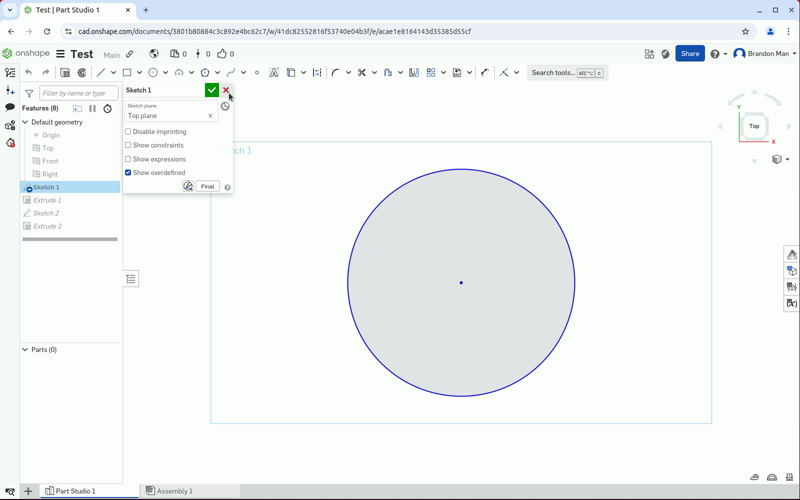
click(229, 92)
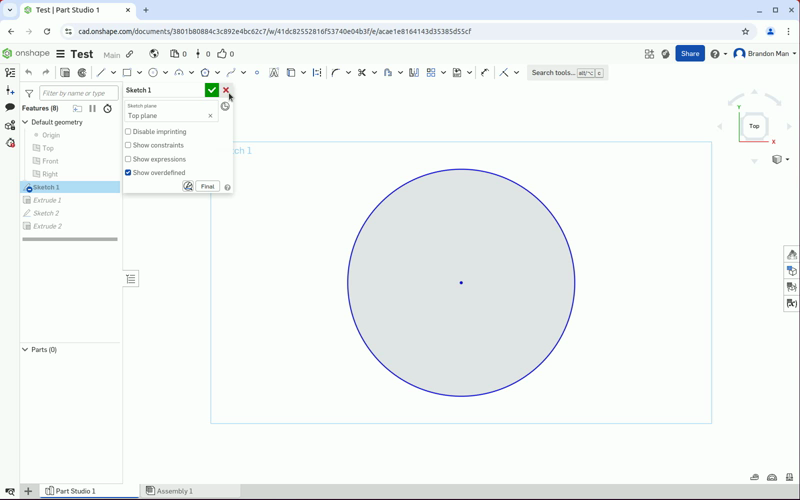
key(shift+s)
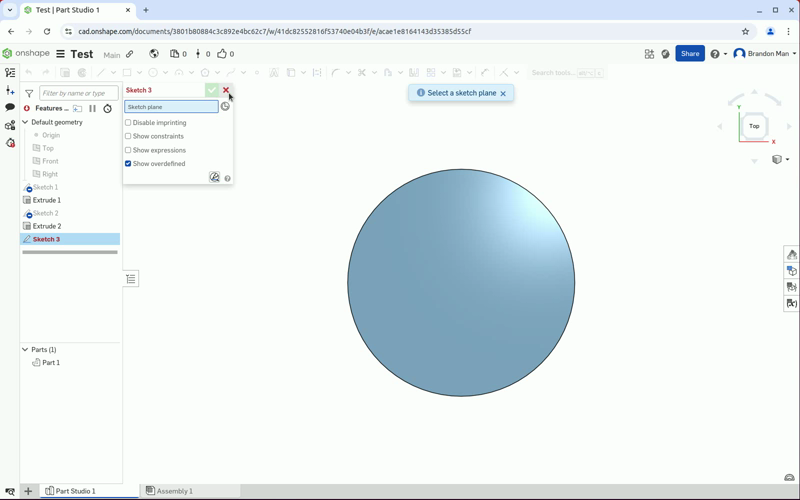
mouse_move(73, 150)
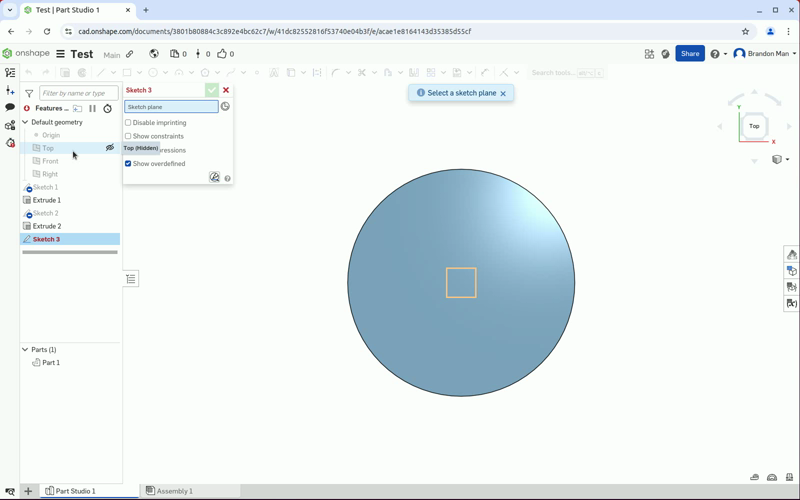
click(73, 150)
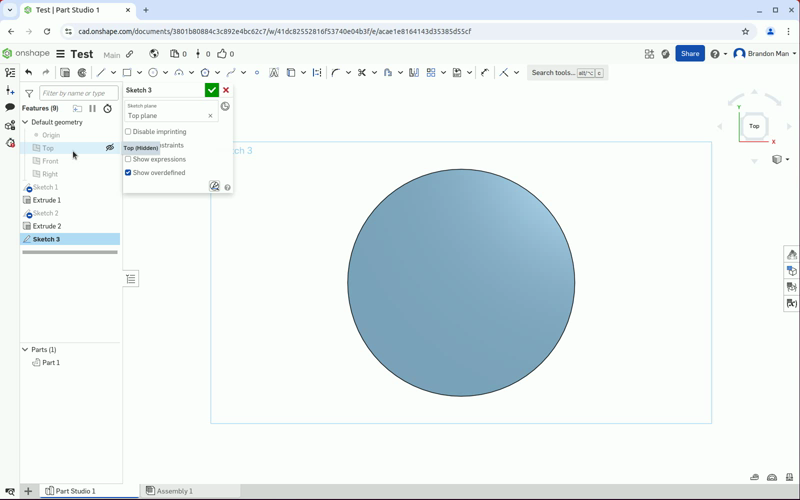
mouse_move(73, 352)
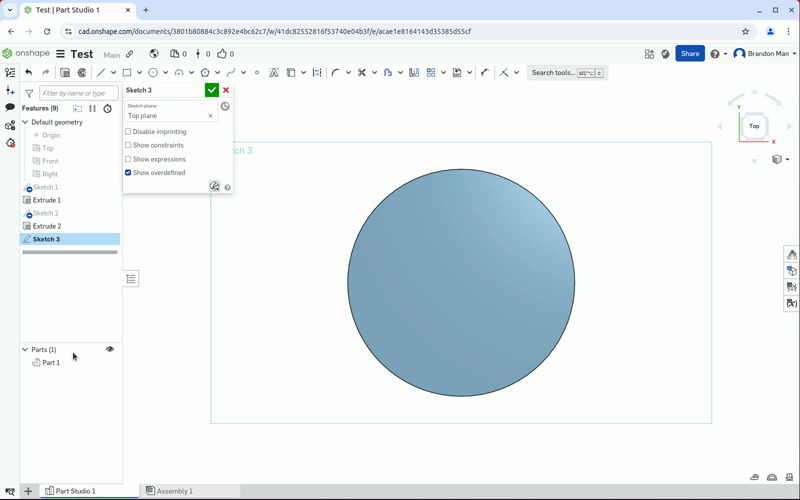
key(y)
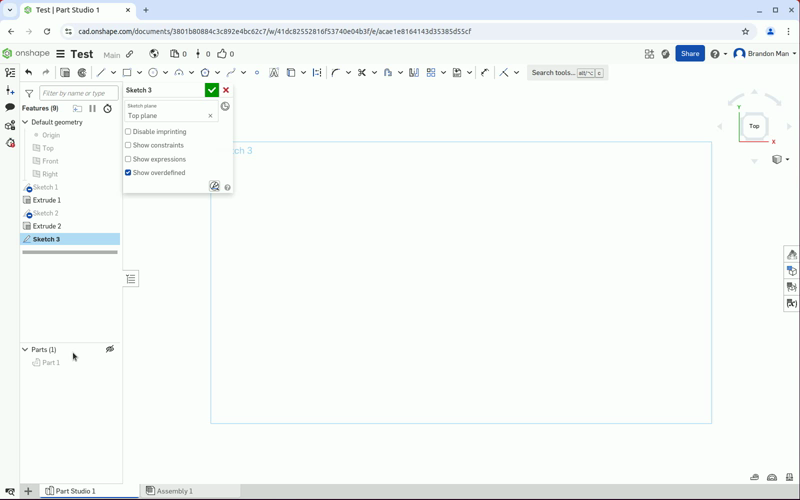
key(c)
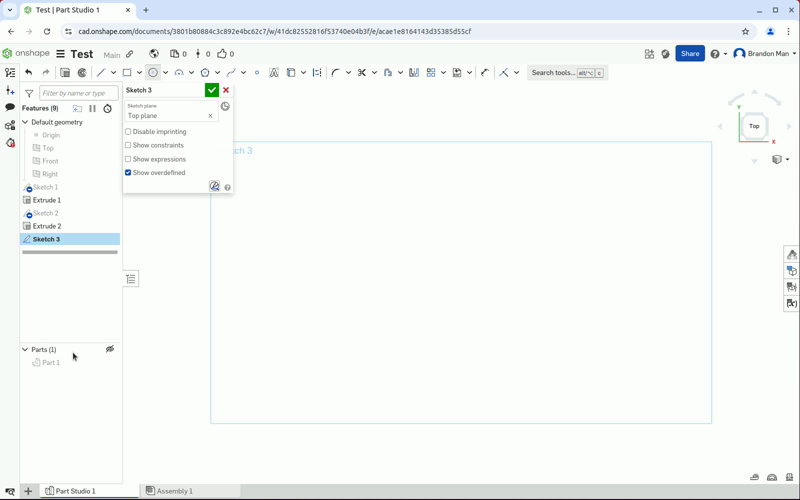
key_down(shift)
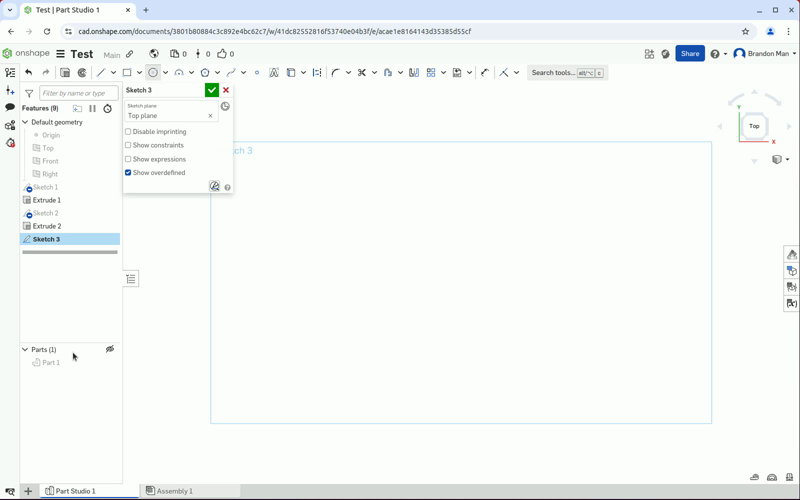
mouse_move(461, 282)
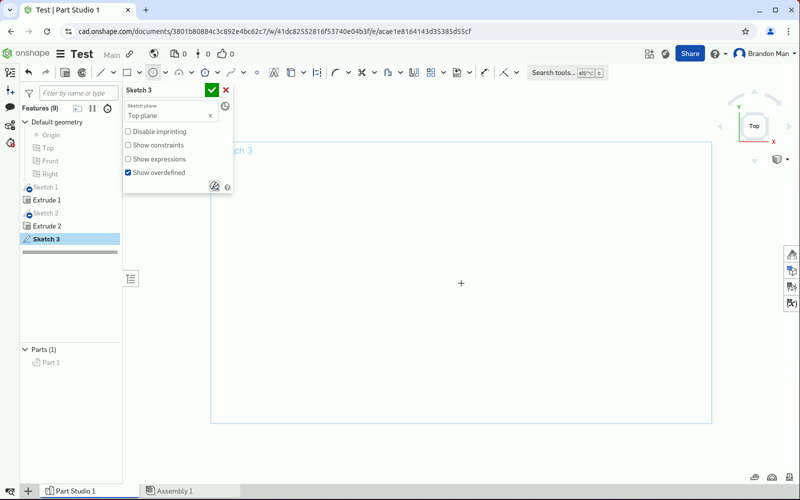
click(461, 282)
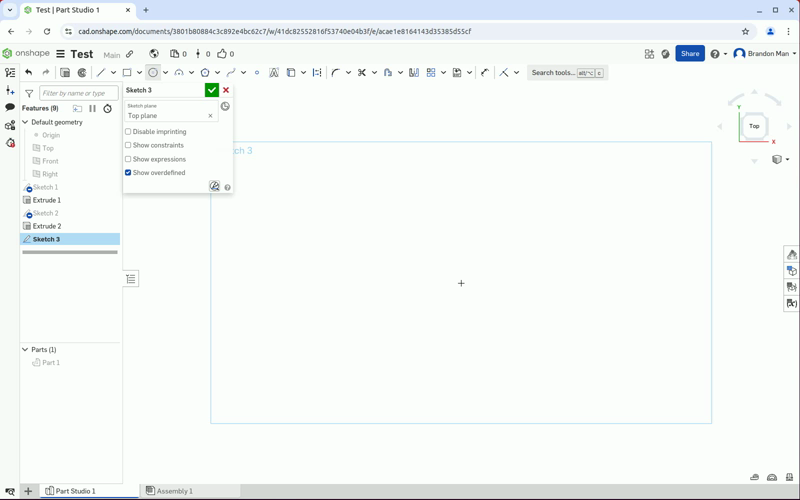
key_up(shift)
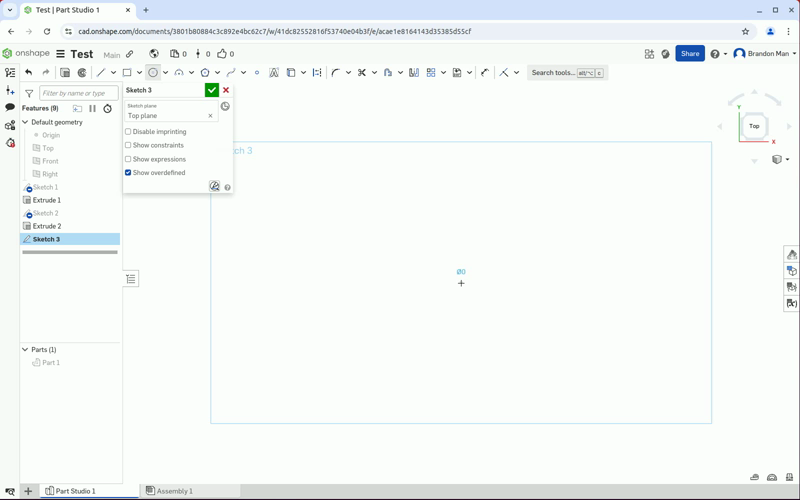
mouse_move(565, 282)
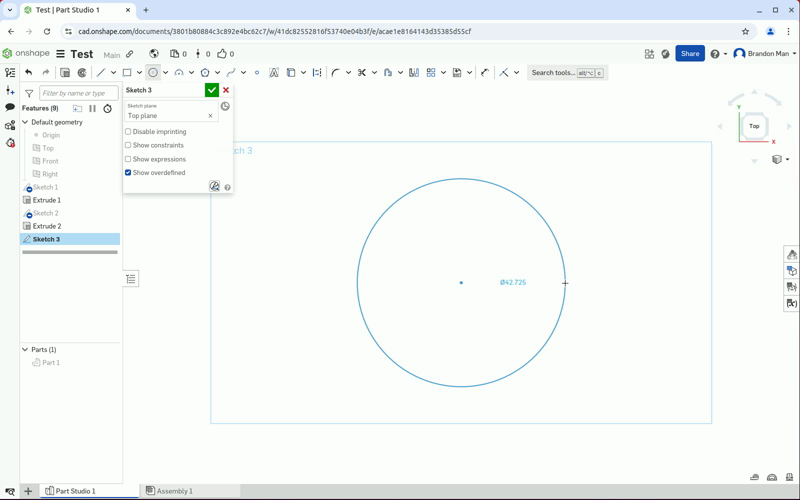
click(565, 282)
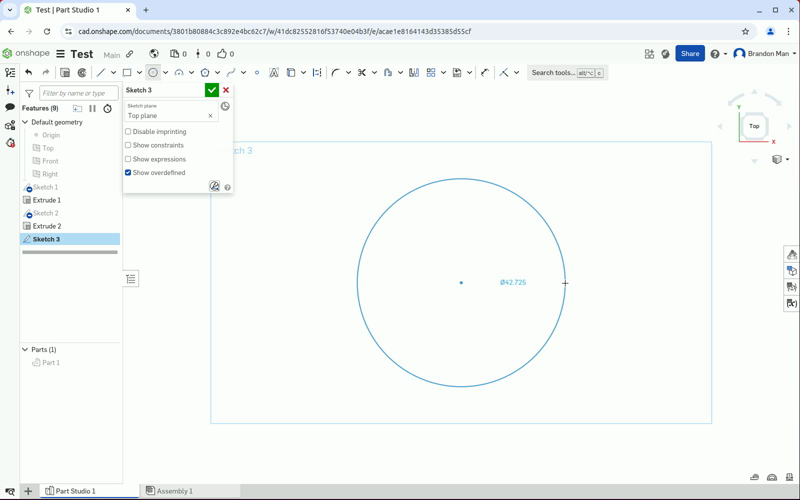
key(esc)
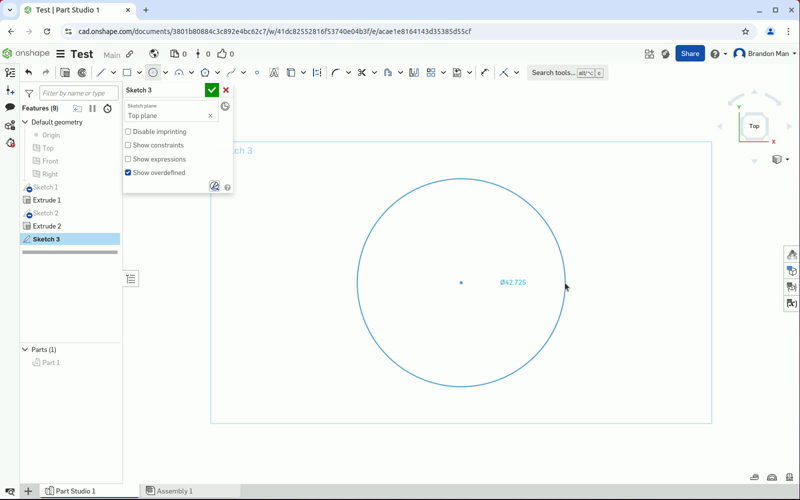
mouse_move(537, 294)
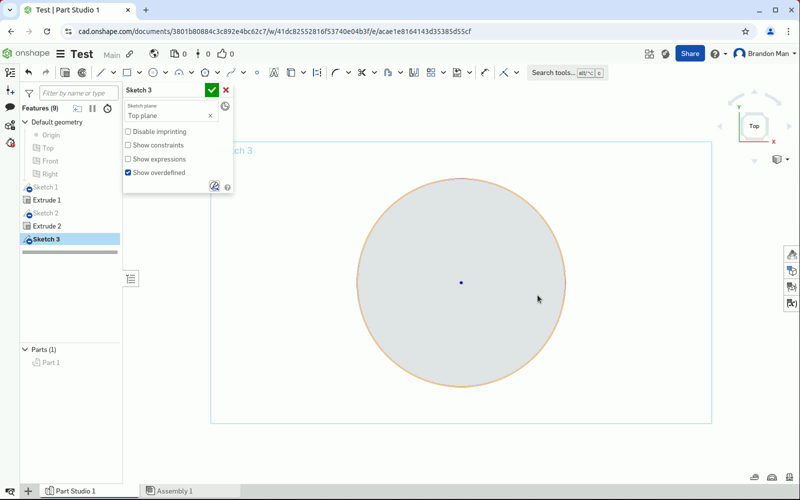
click(537, 294)
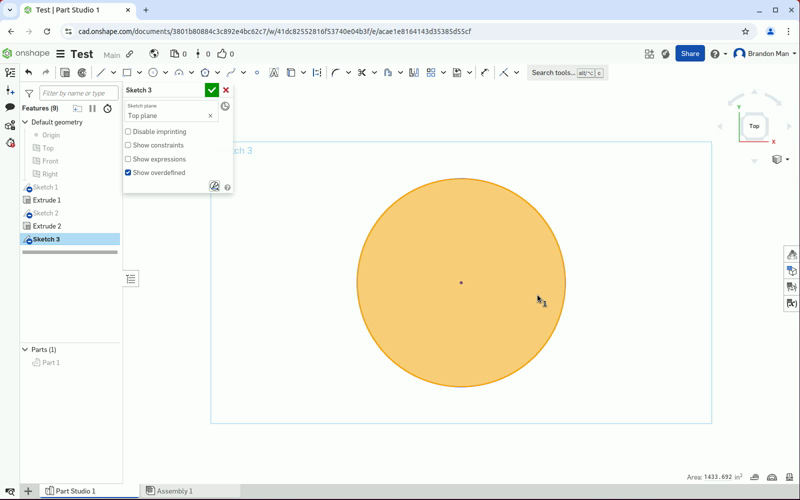
mouse_move(73, 352)
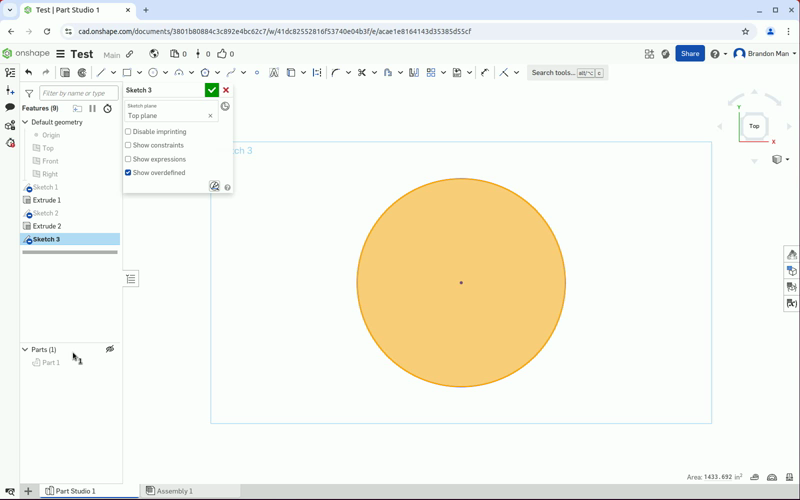
key(shift+y)
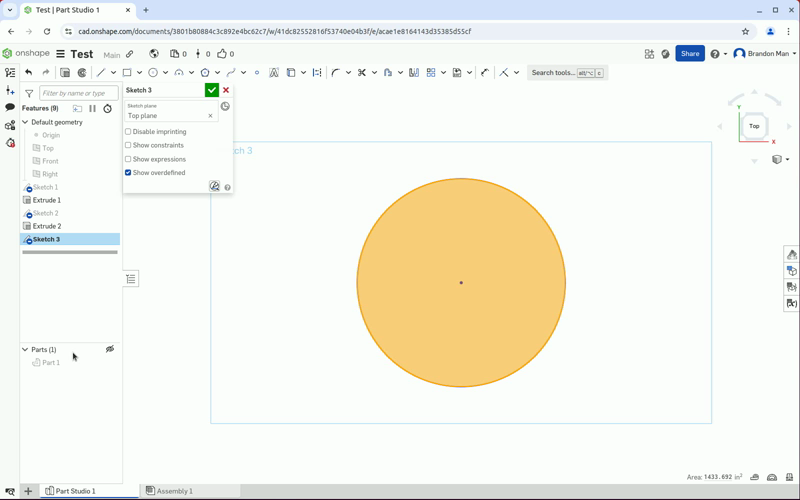
key(shift+e)
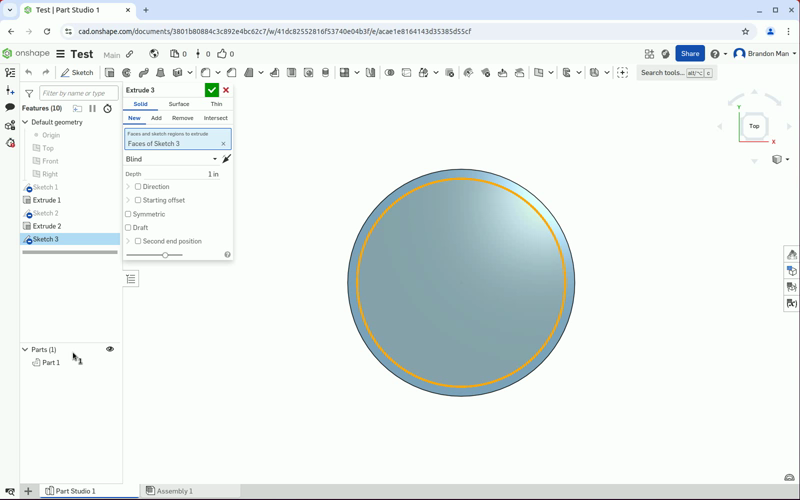
mouse_move(143, 106)
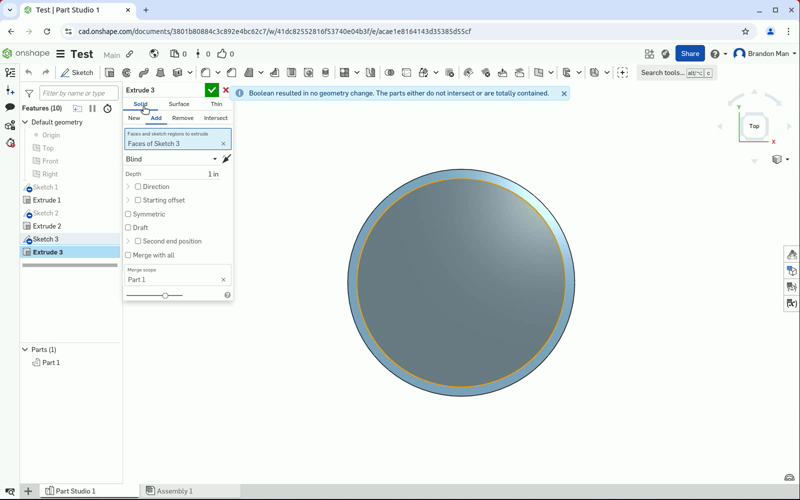
click(143, 106)
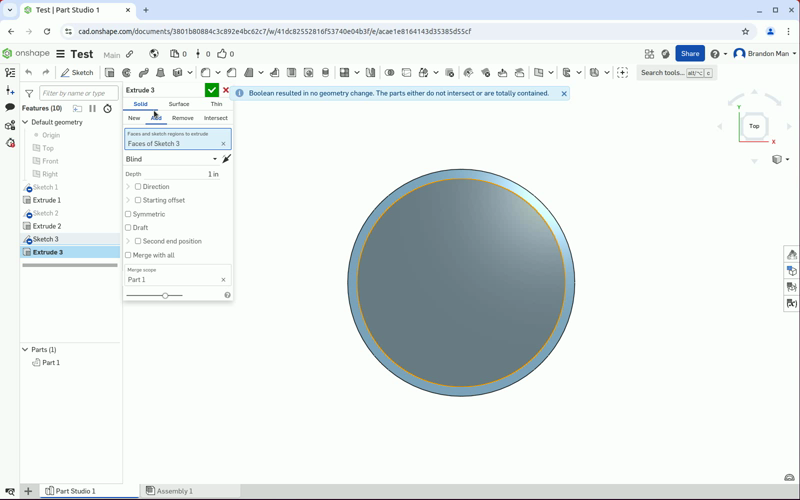
mouse_move(186, 120)
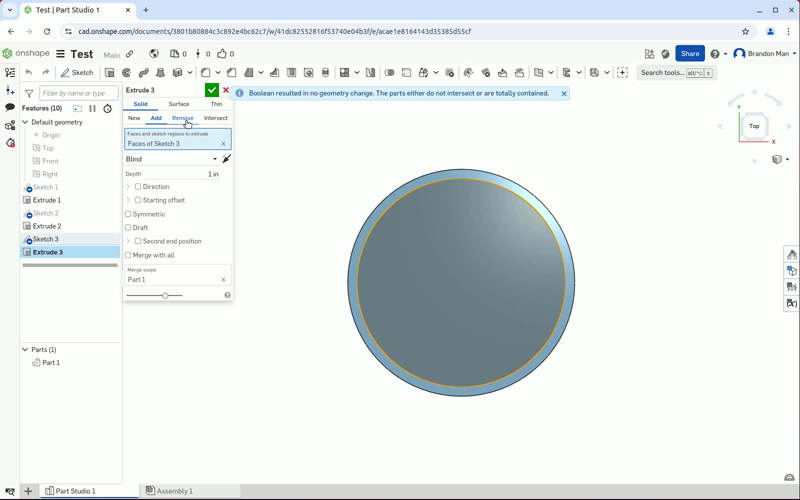
click(186, 120)
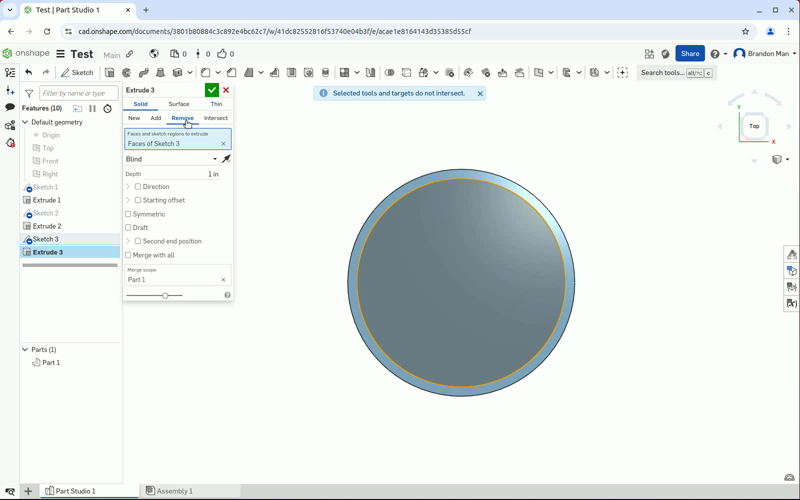
key(tab, 4)
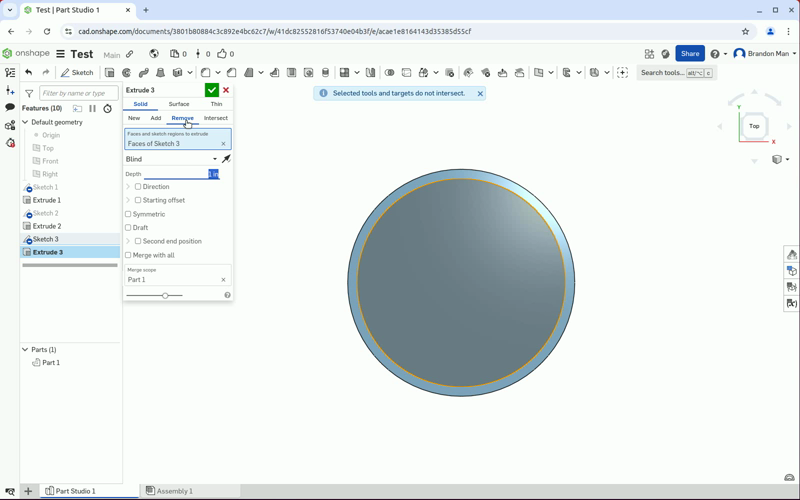
text(-19.257)
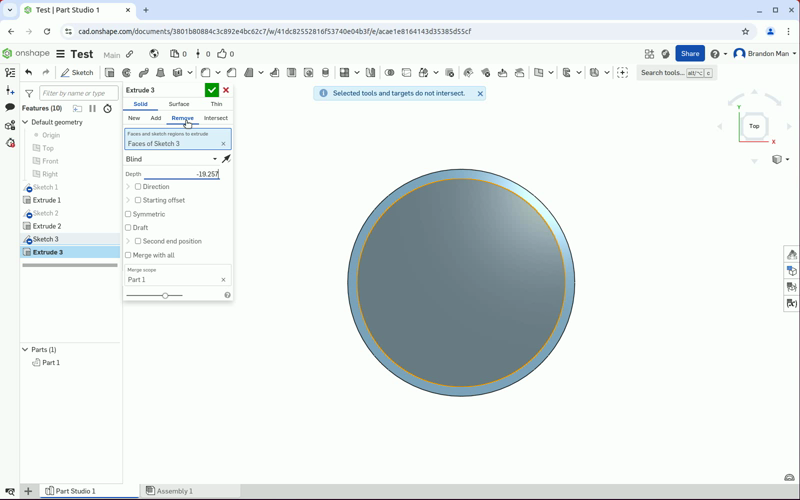
key(tab, 6)
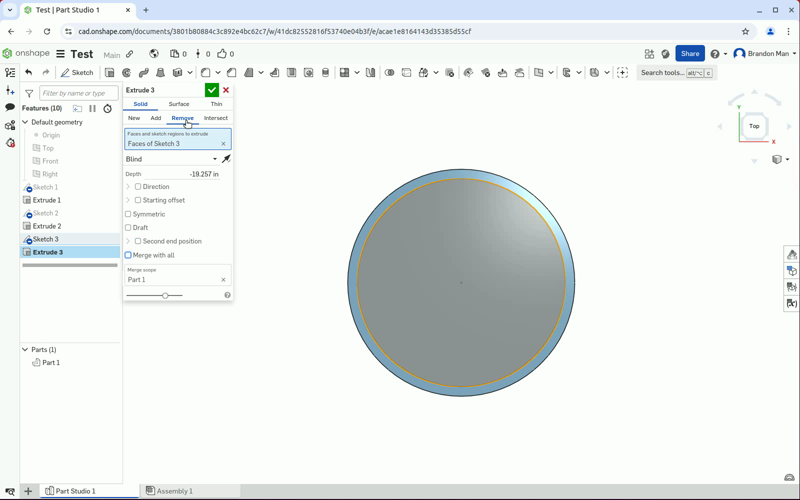
key(space)
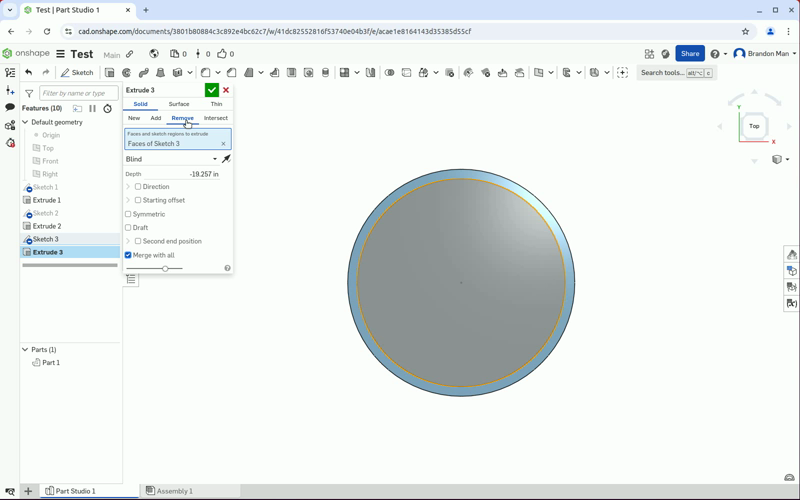
key(enter)
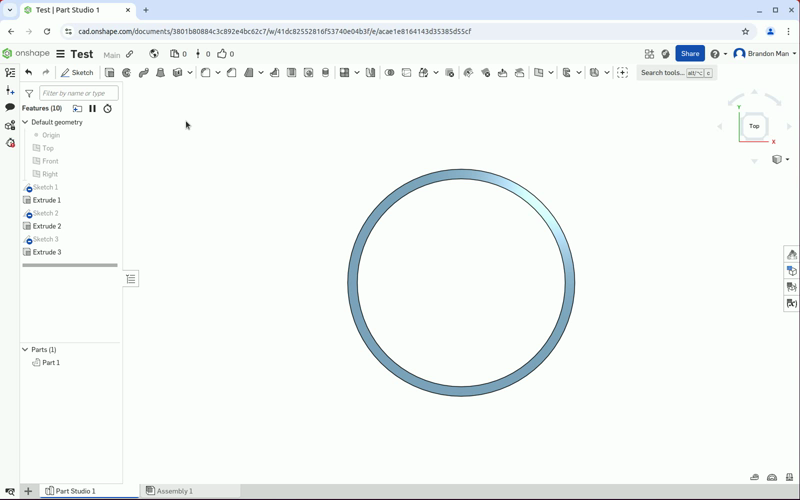
key(shift+h)
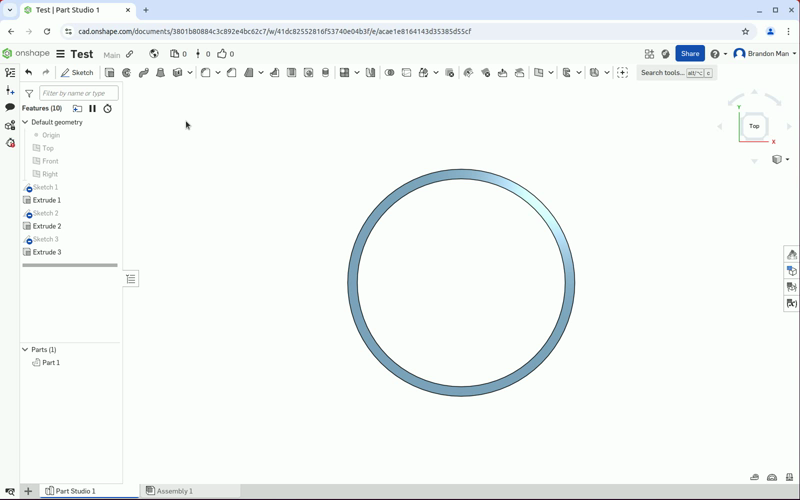
key(shift+h)
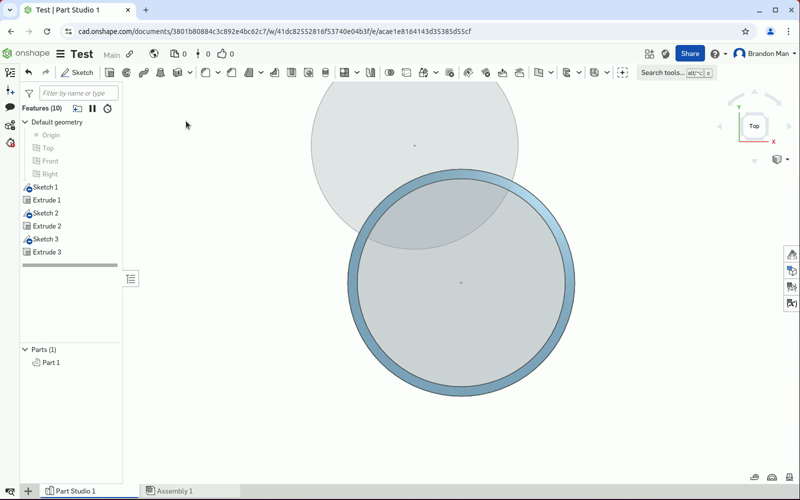
key(shift+7)
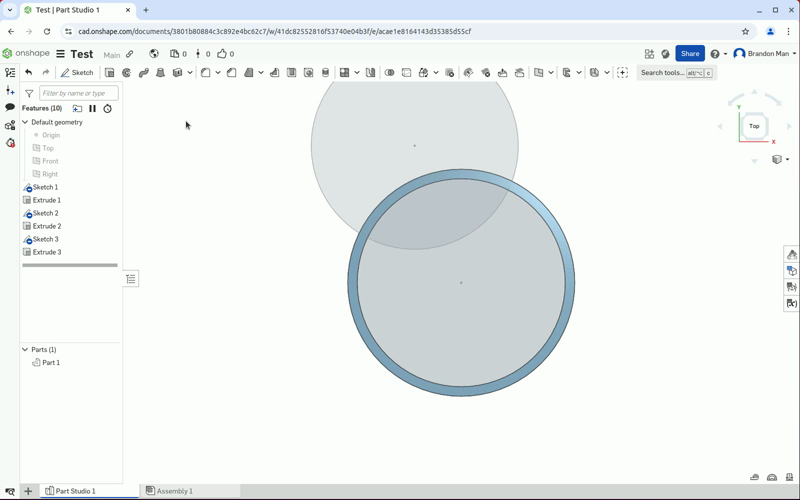
key(up, 3)
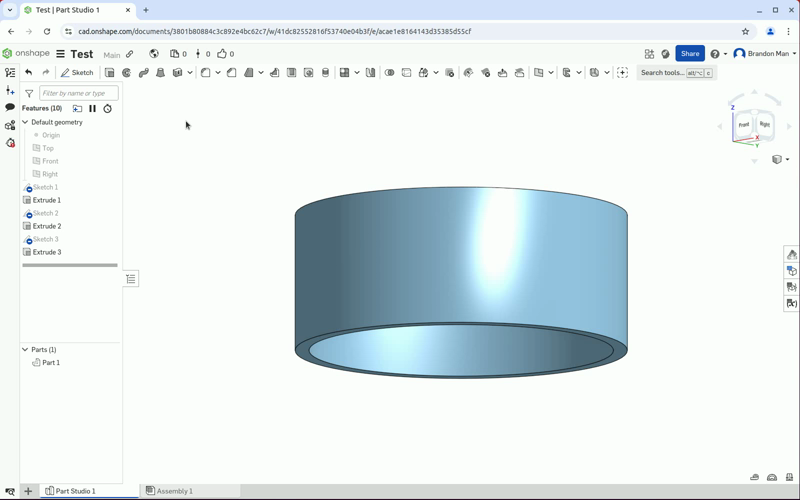
key(left, 3)
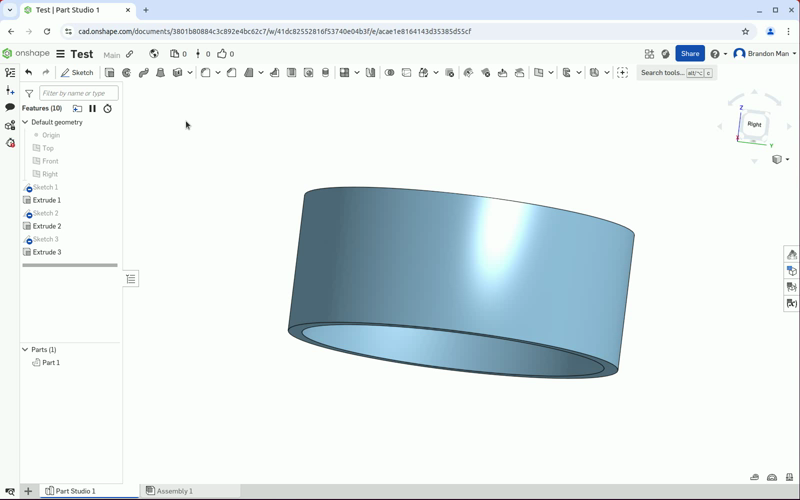
key(right, 3)
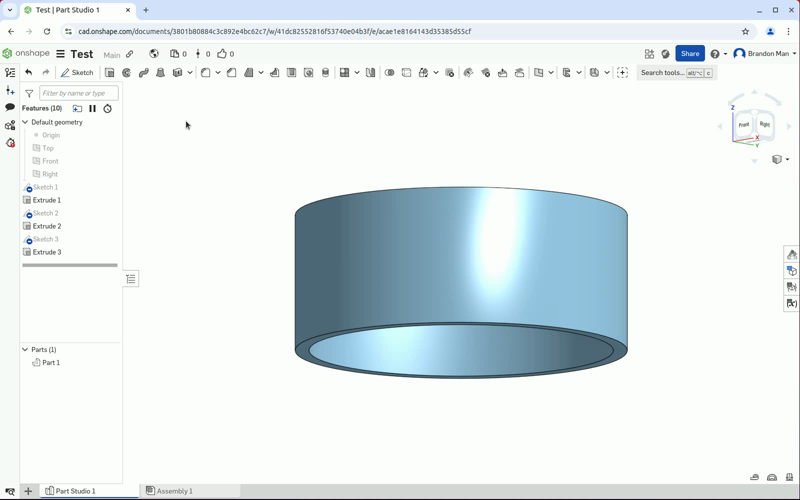
key(down, 3)
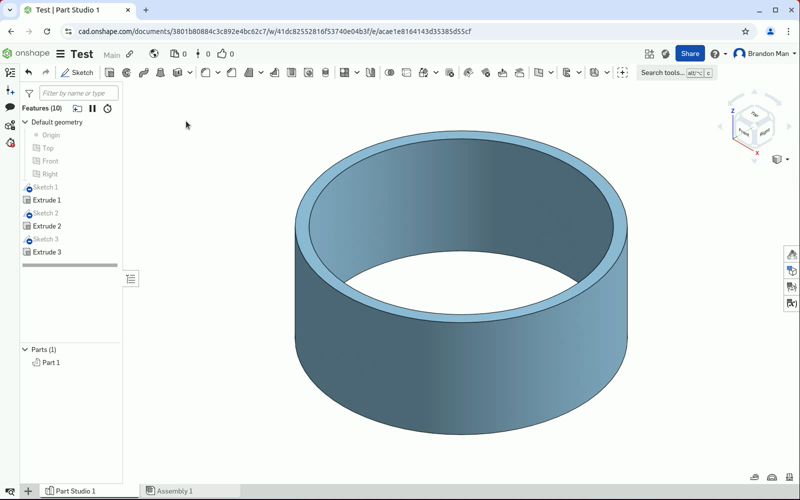
mouse_move(73, 189)
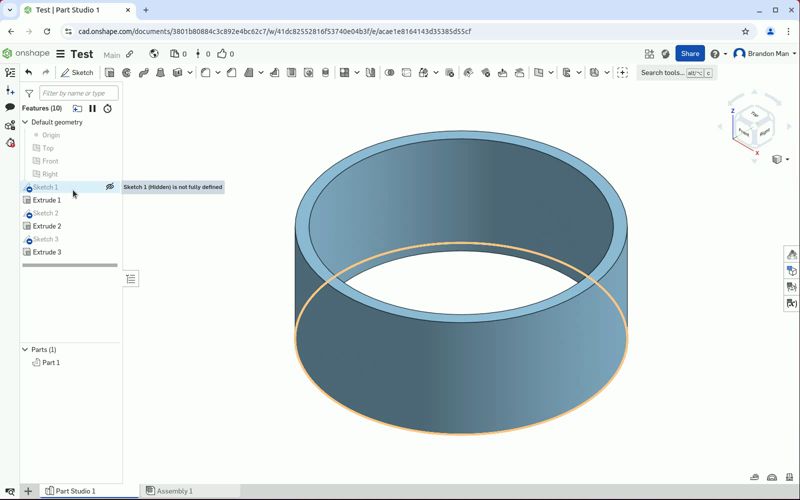
click(73, 189)